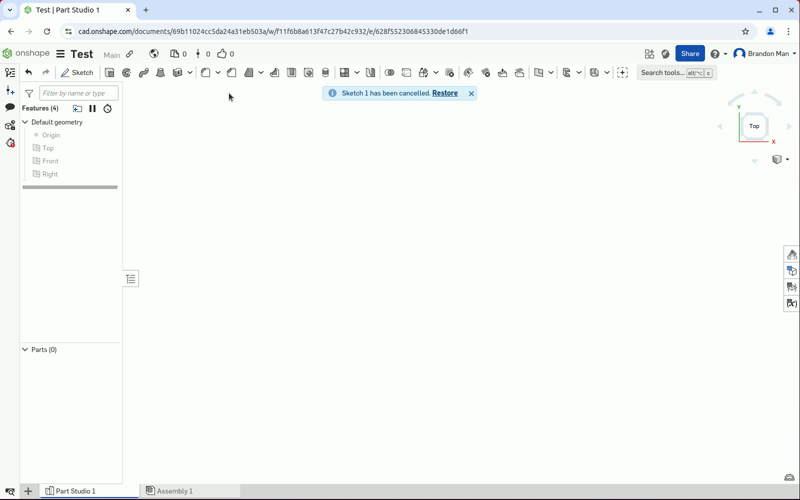
key(shift+h)
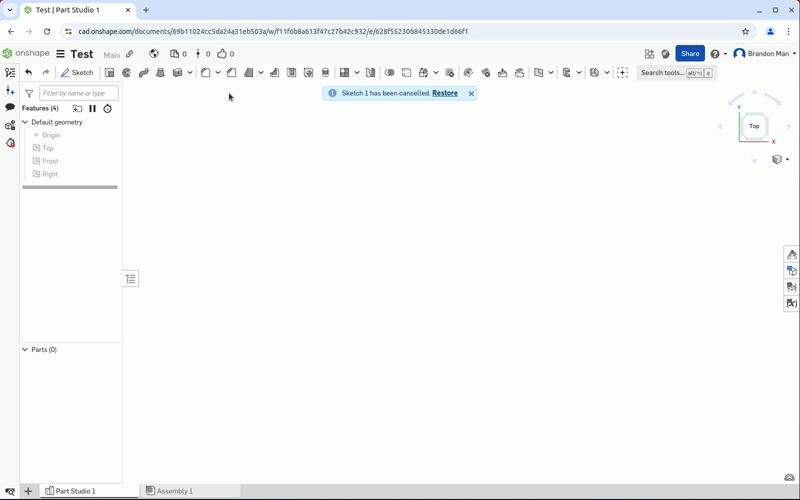
key(shift+s)
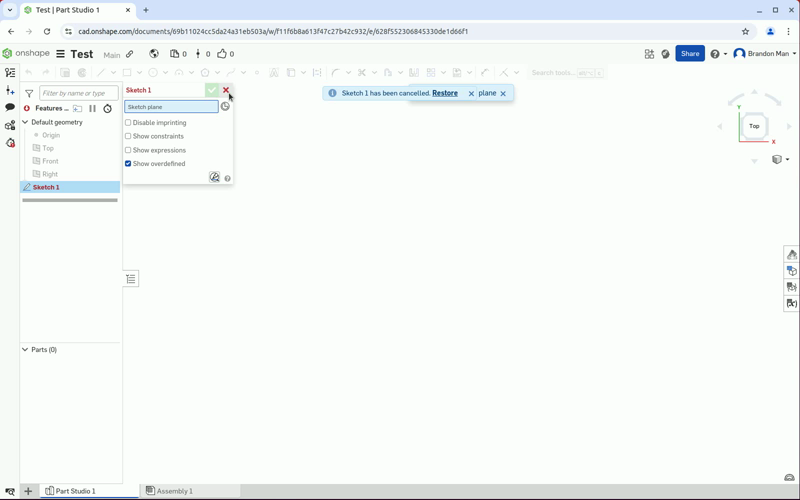
mouse_move(73, 150)
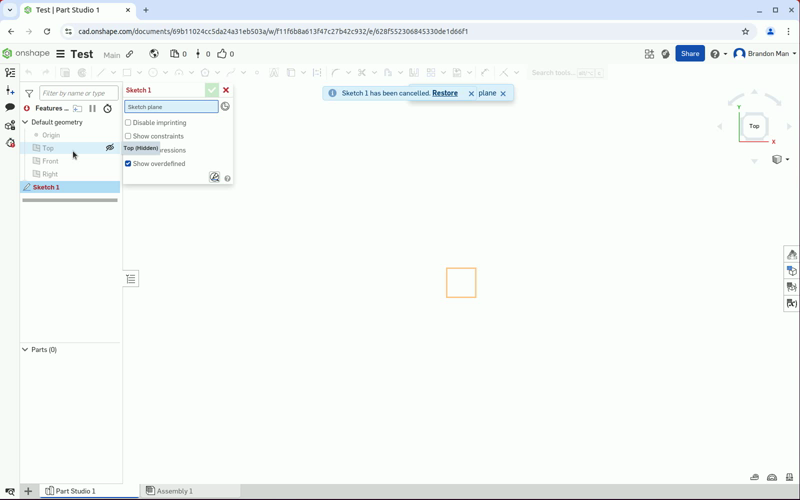
click(73, 150)
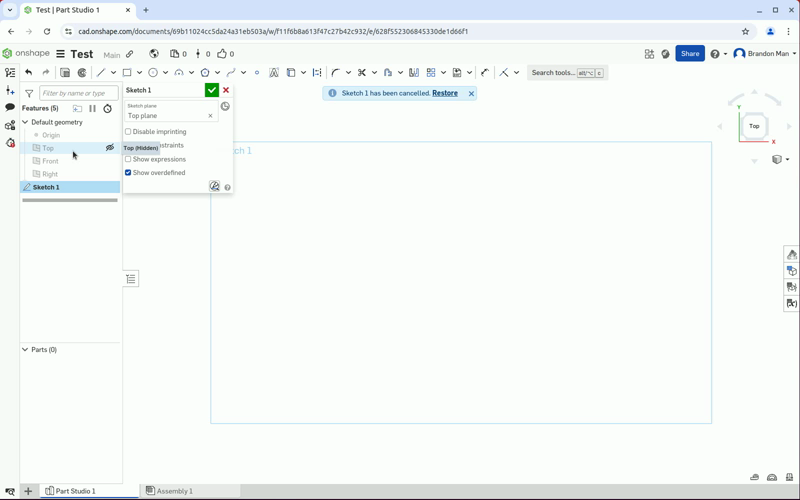
mouse_move(73, 352)
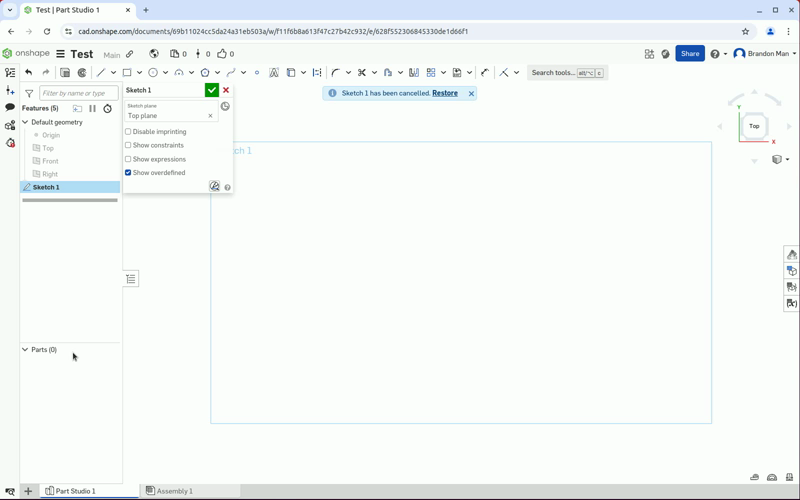
key(y)
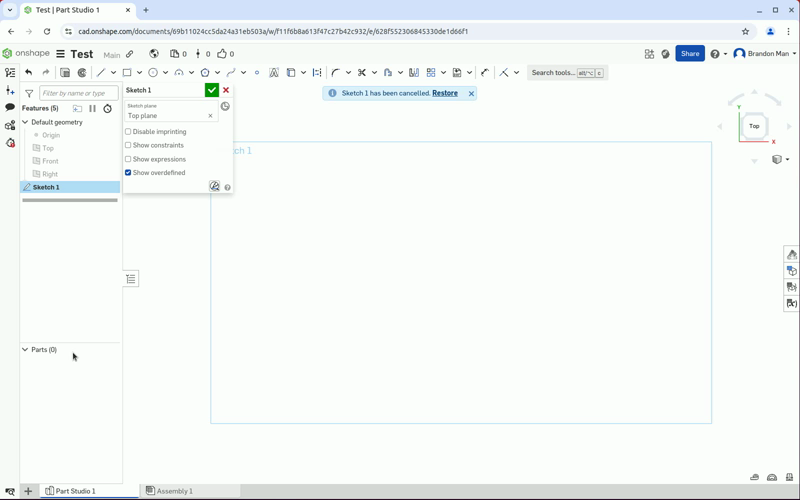
key(c)
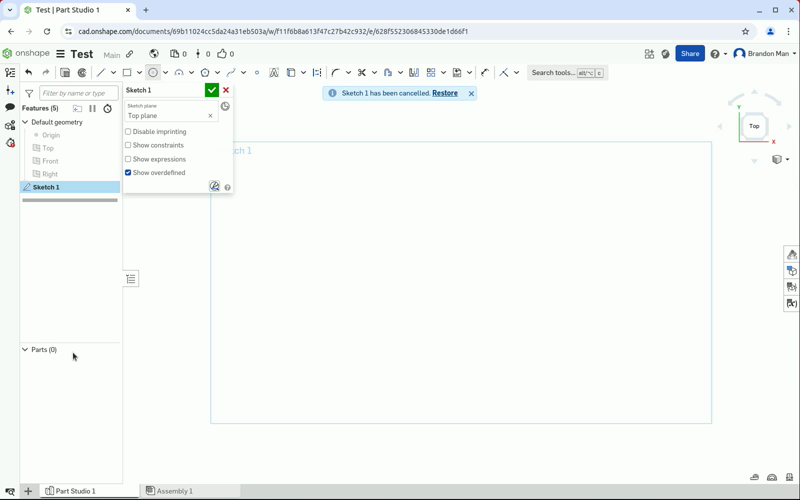
key_down(shift)
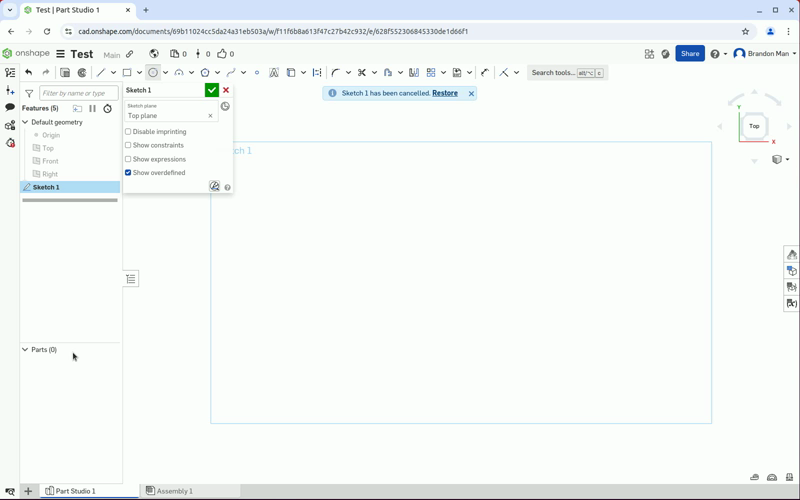
mouse_move(461, 282)
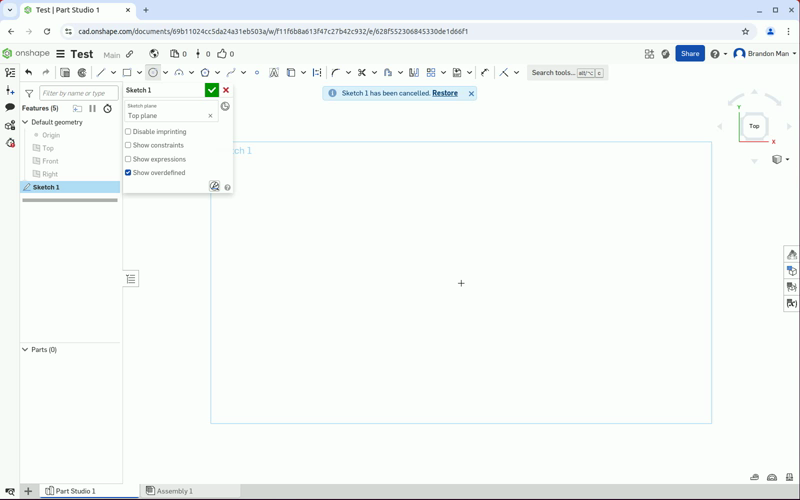
click(461, 282)
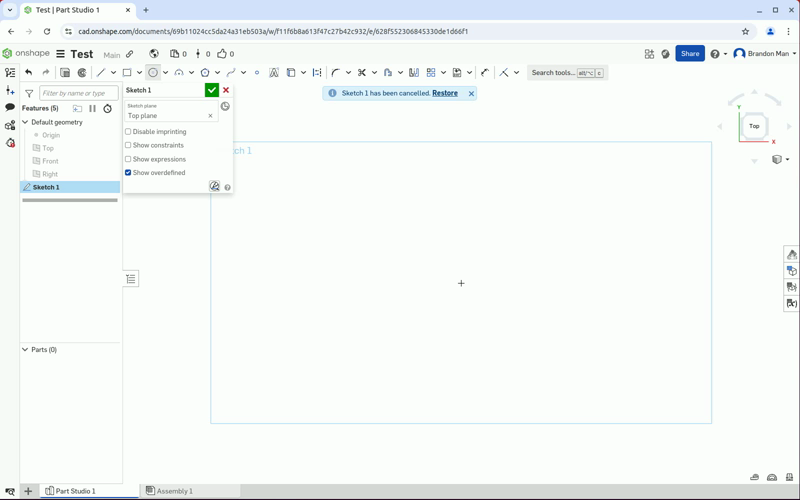
key_up(shift)
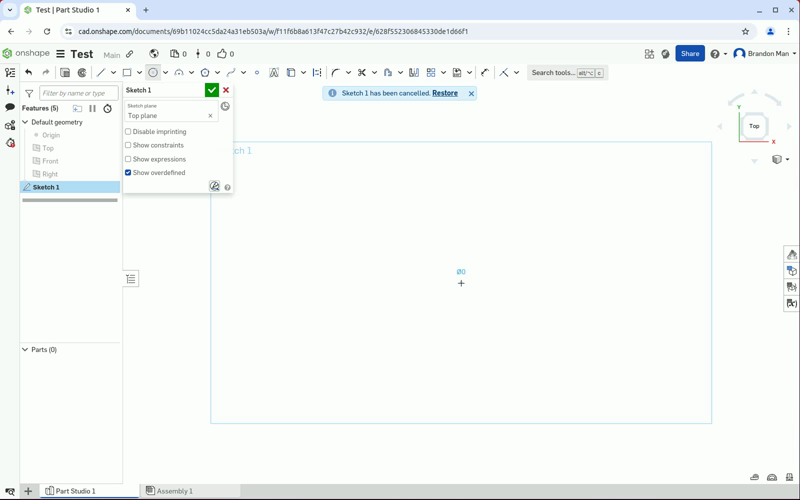
mouse_move(559, 282)
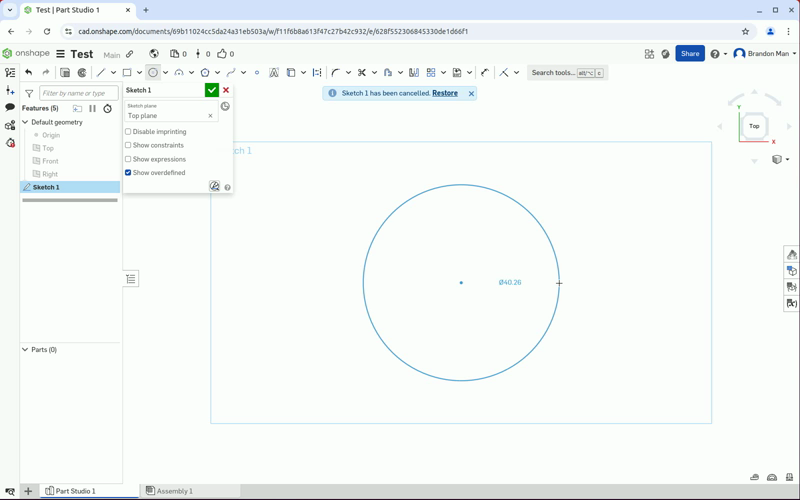
click(559, 282)
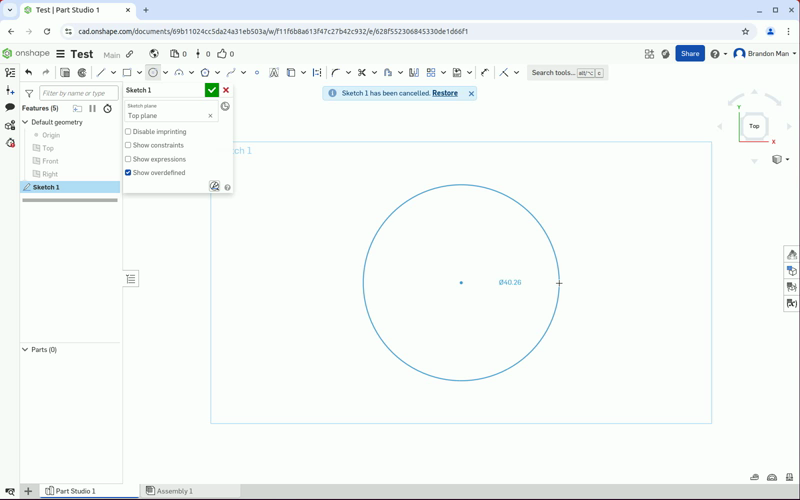
key(esc)
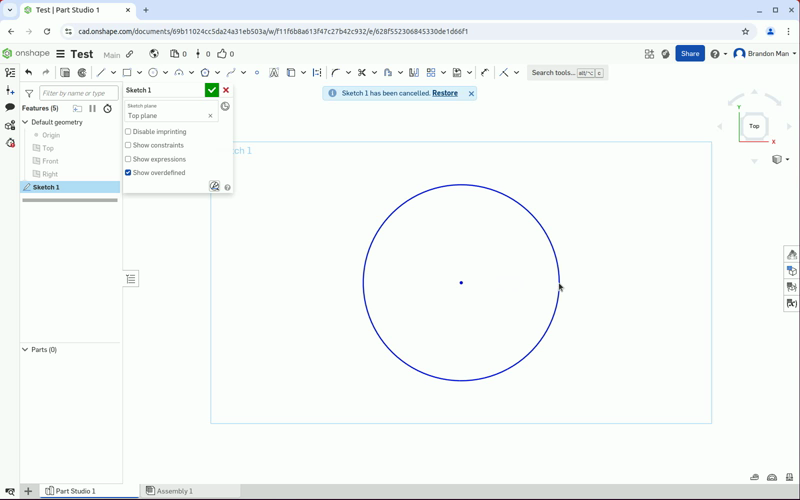
mouse_move(491, 249)
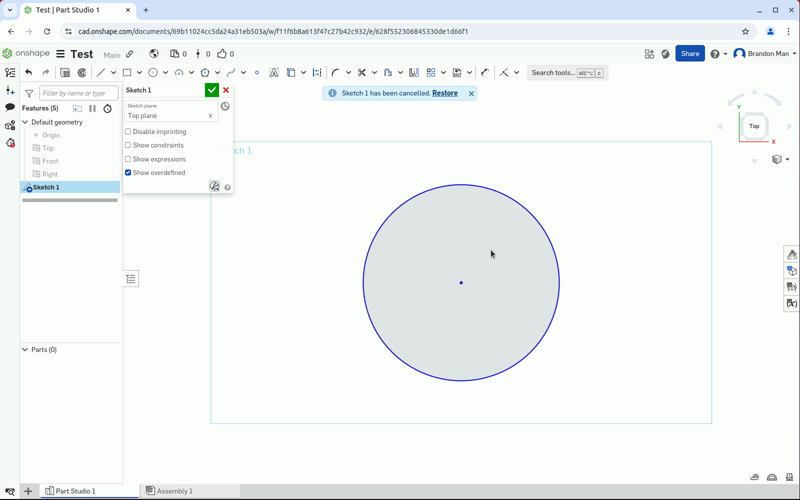
click(491, 249)
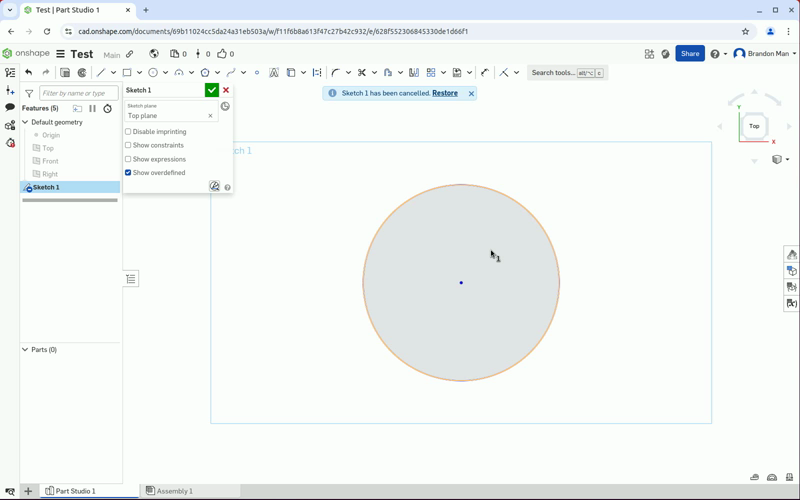
mouse_move(73, 352)
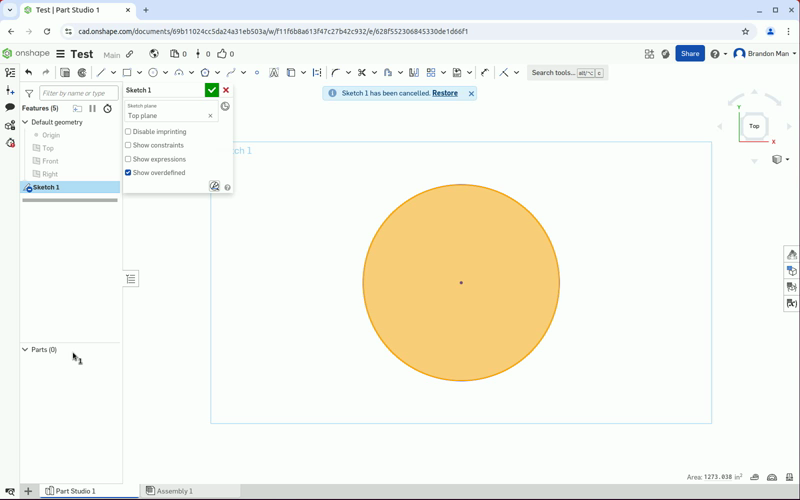
key(shift+y)
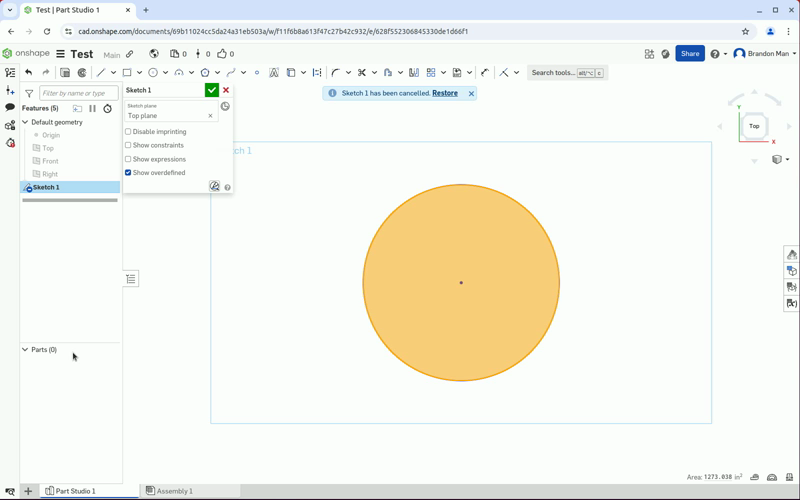
key(shift+e)
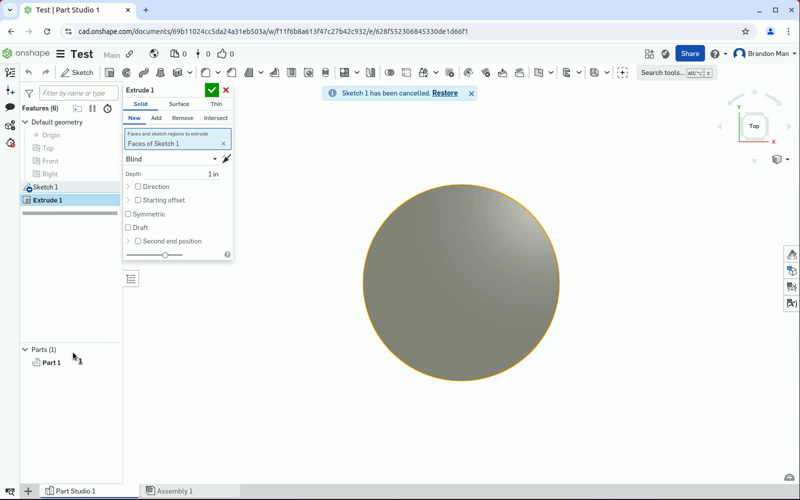
mouse_move(143, 106)
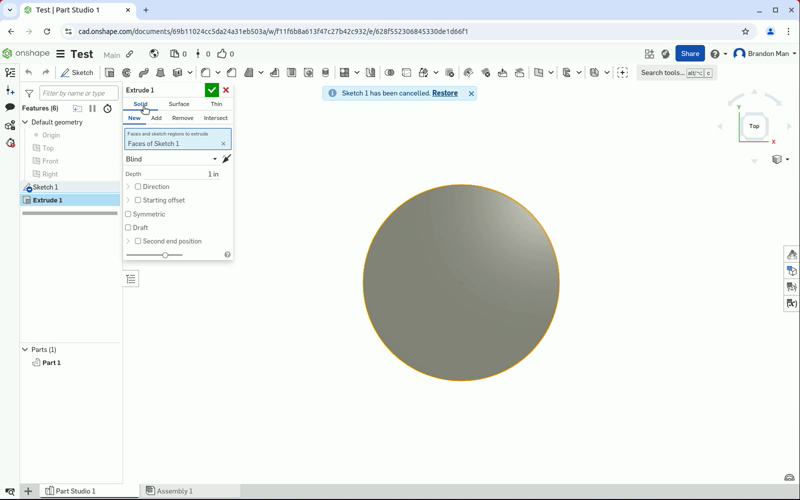
click(143, 106)
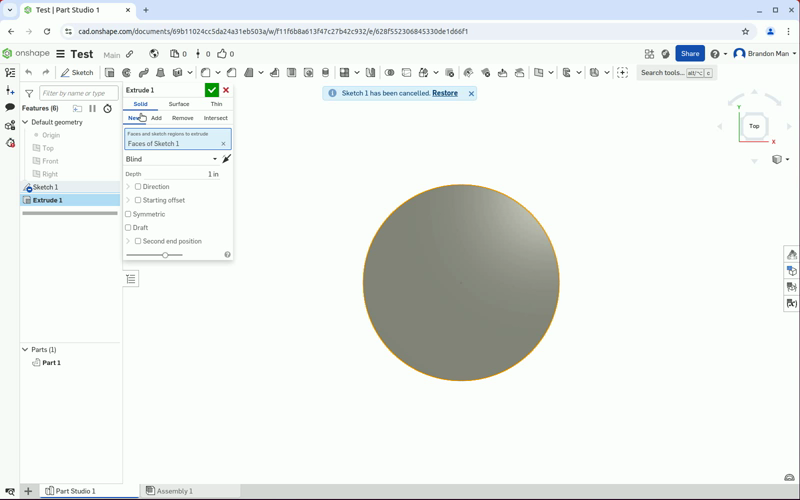
mouse_move(137, 120)
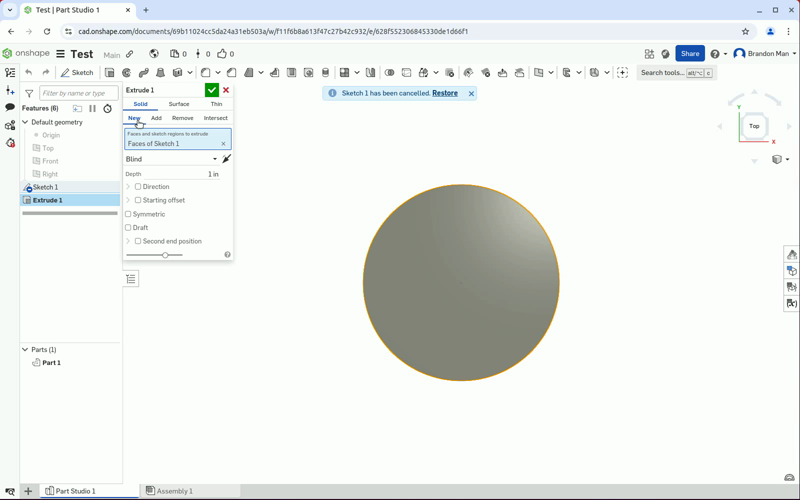
click(137, 120)
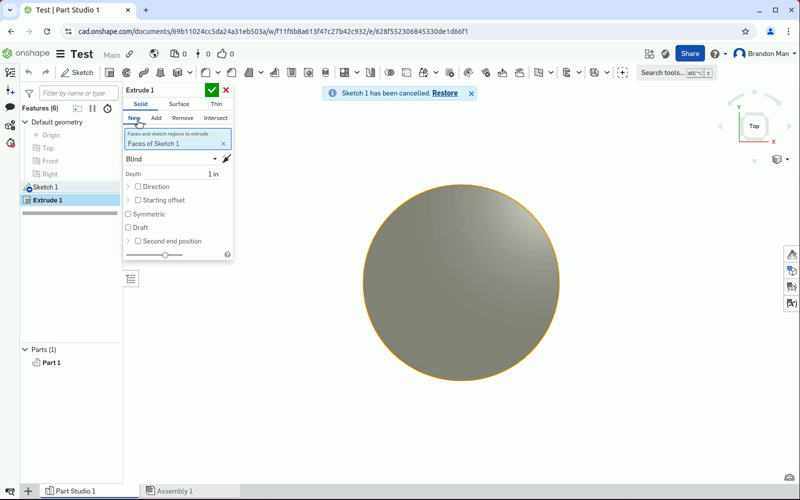
key(tab, 4)
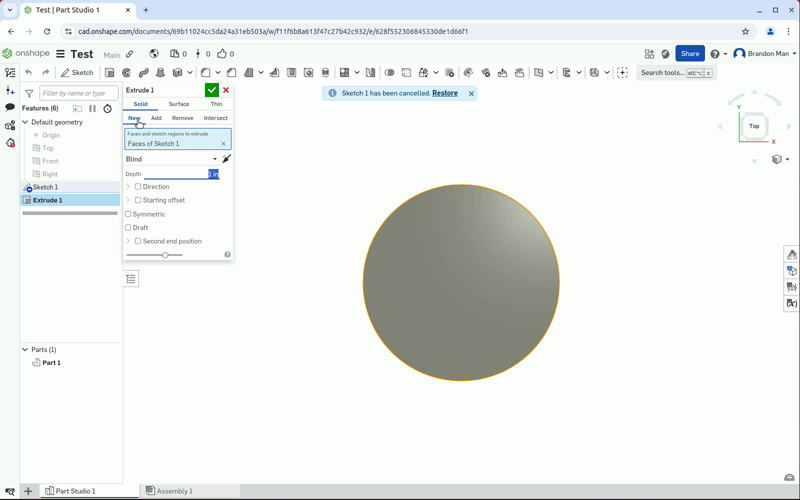
text(23.108)
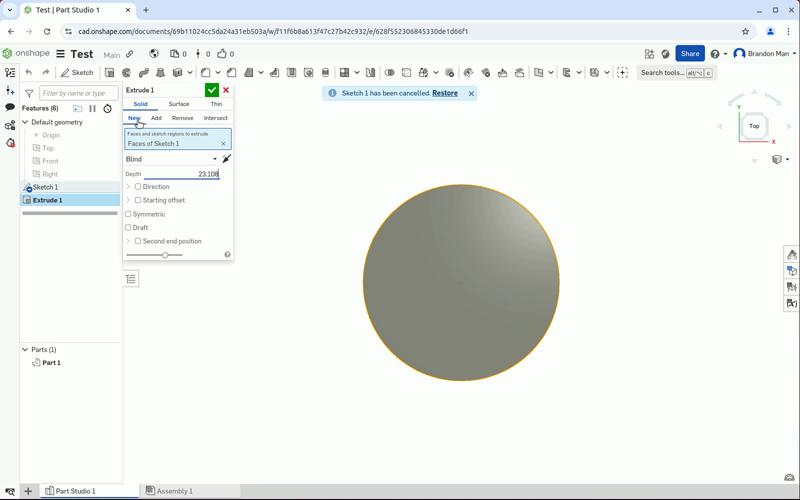
key(enter)
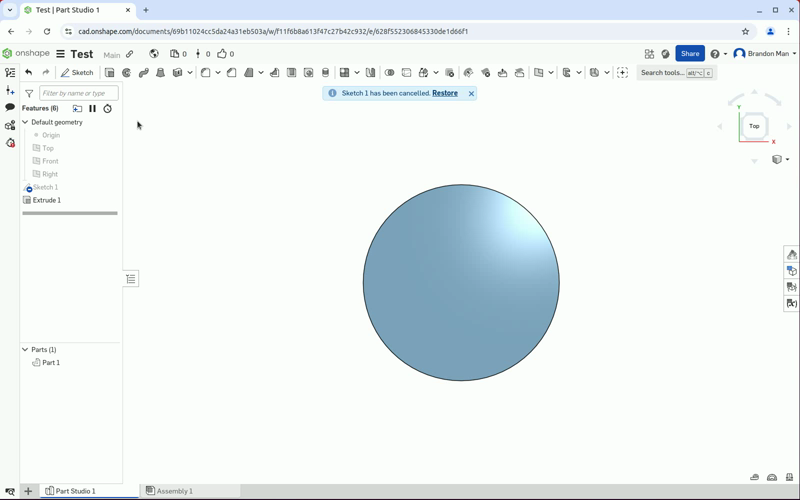
key(shift+h)
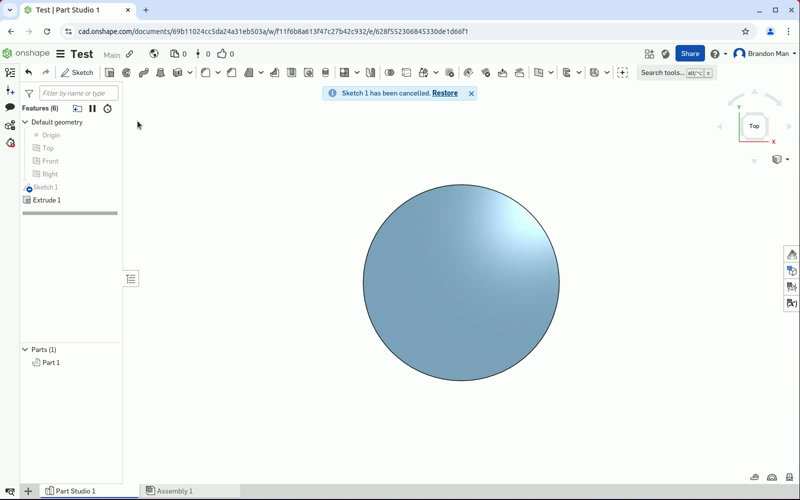
key(shift+h)
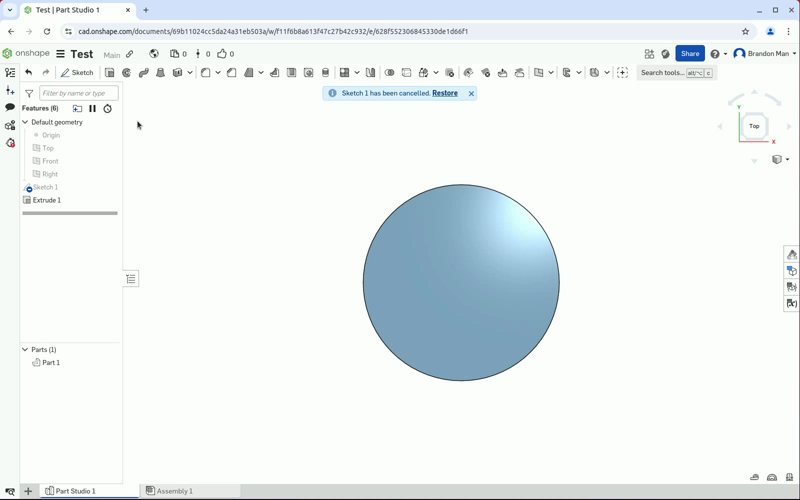
mouse_move(73, 189)
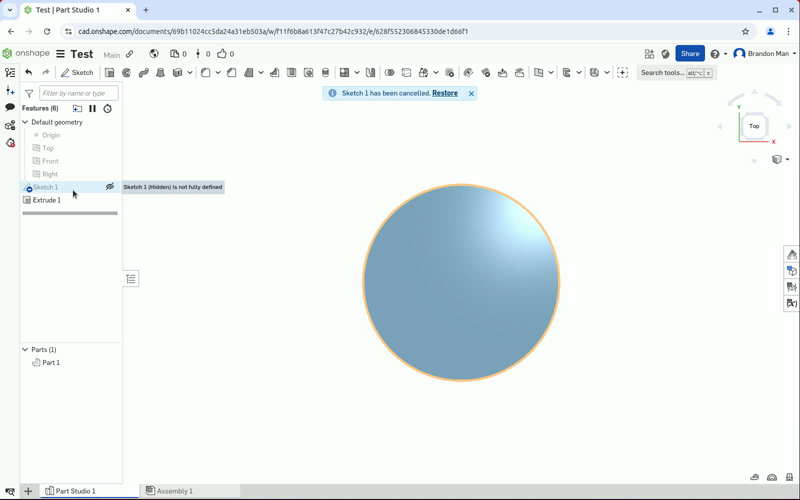
click(73, 189)
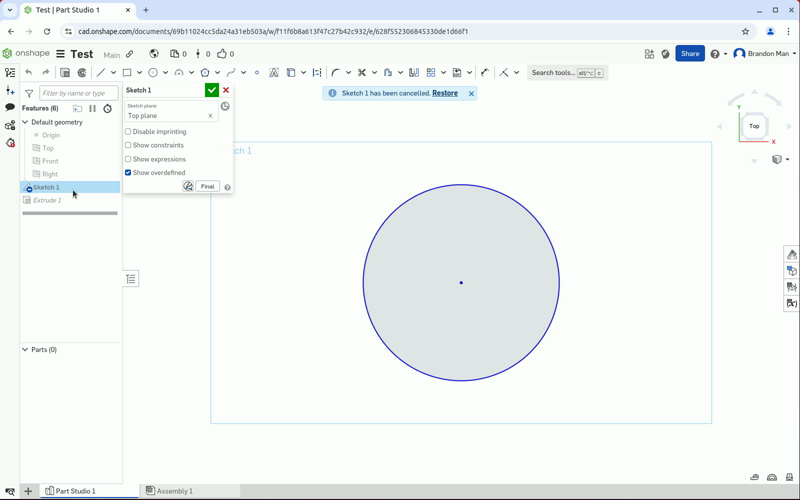
mouse_move(229, 92)
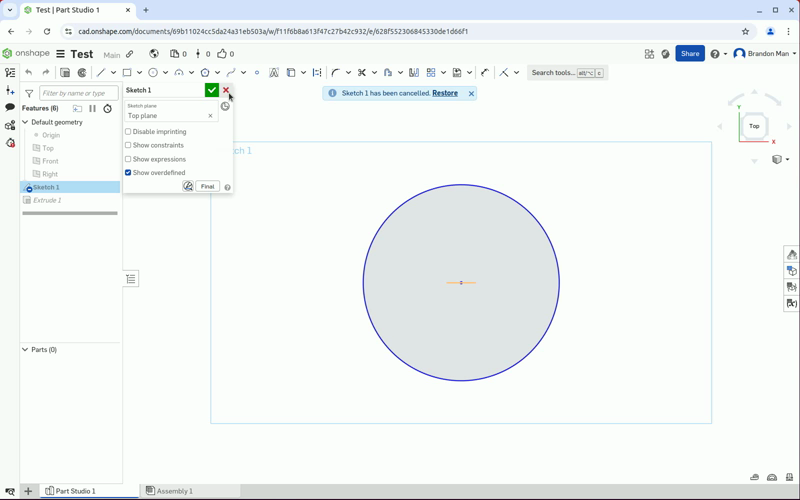
click(229, 92)
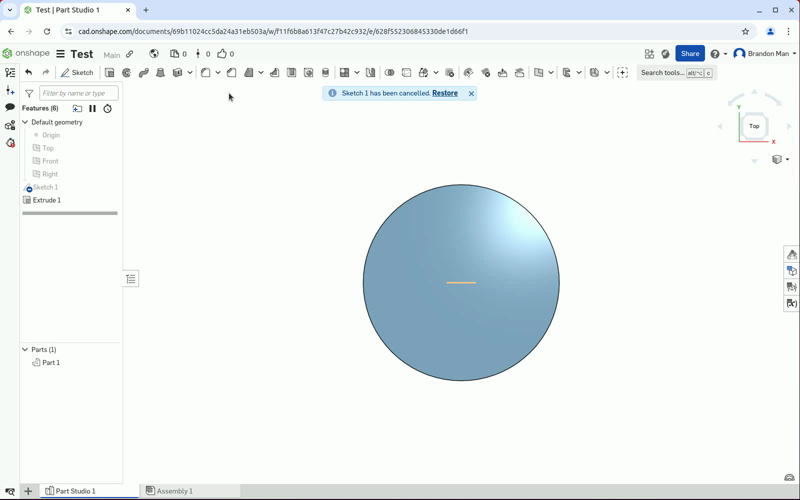
mouse_move(541, 75)
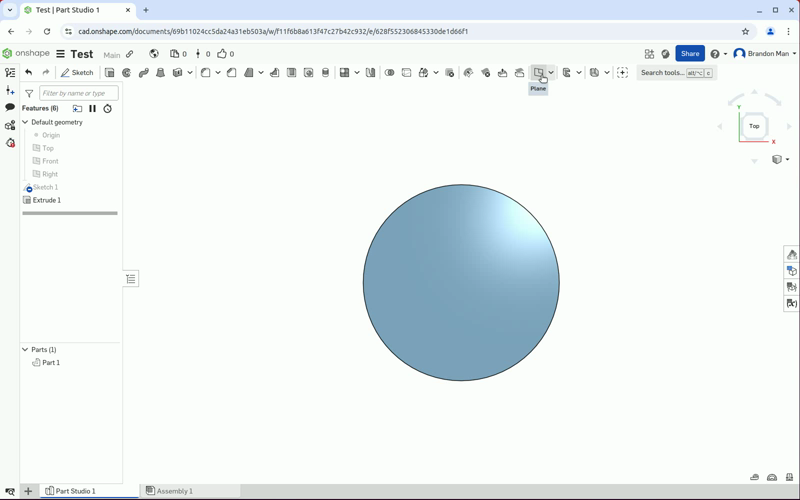
click(541, 75)
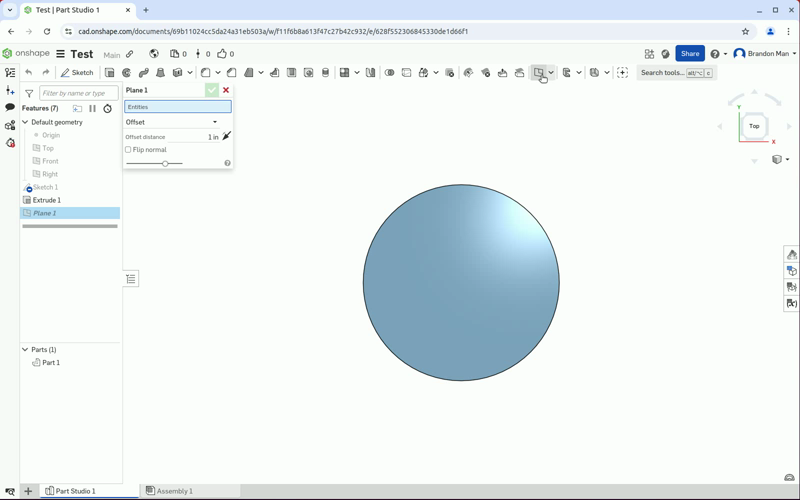
mouse_move(73, 150)
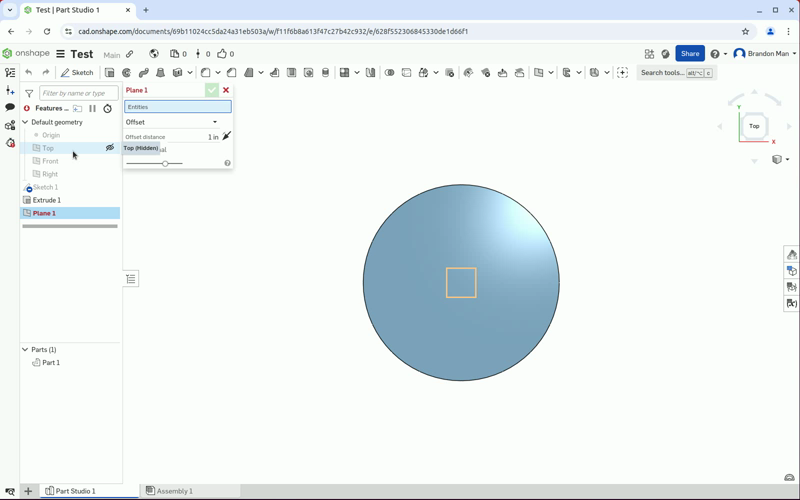
click(73, 150)
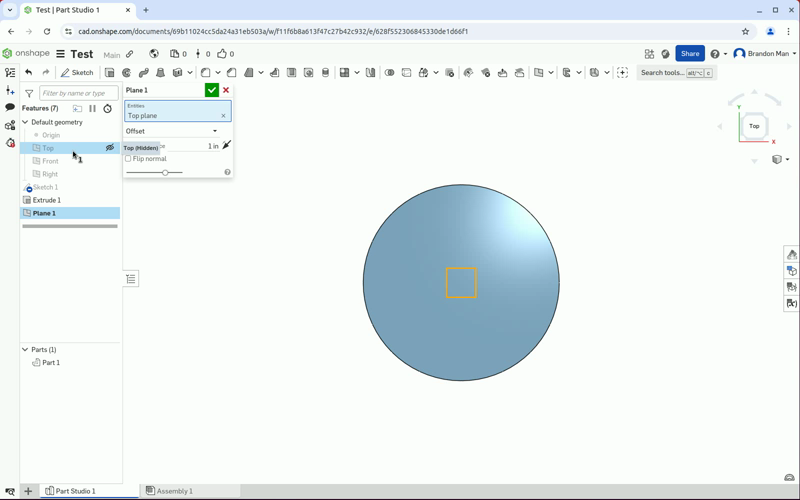
key(tab, 2)
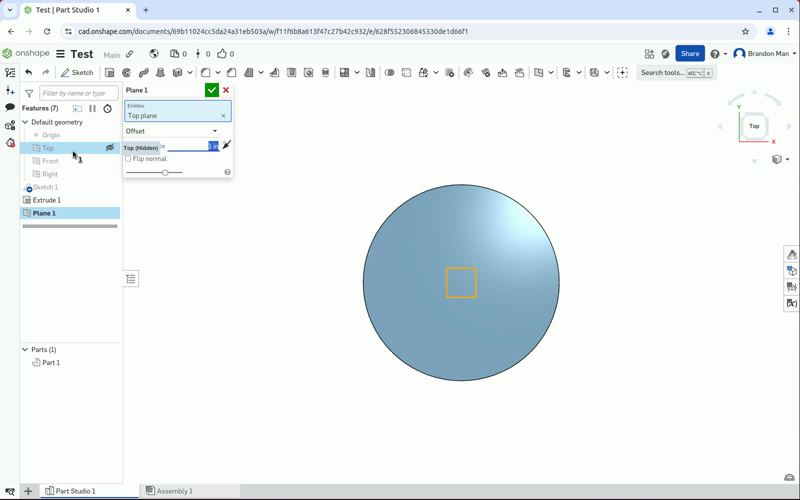
text(23.108)
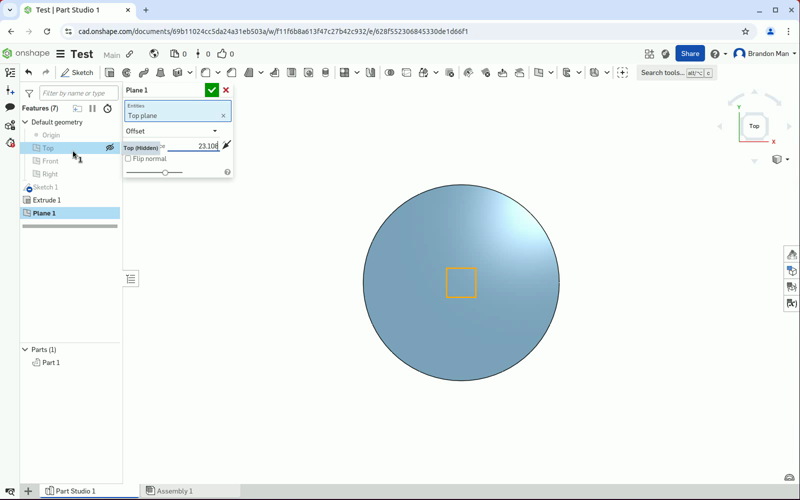
key(enter, 2)
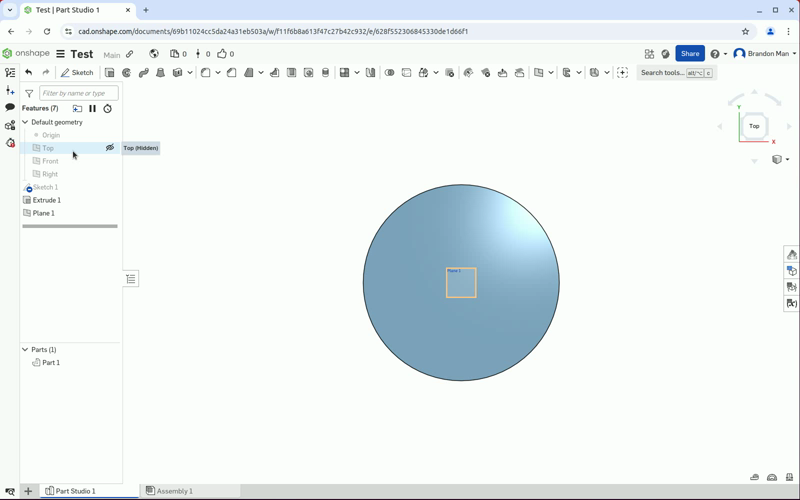
key(shift+s)
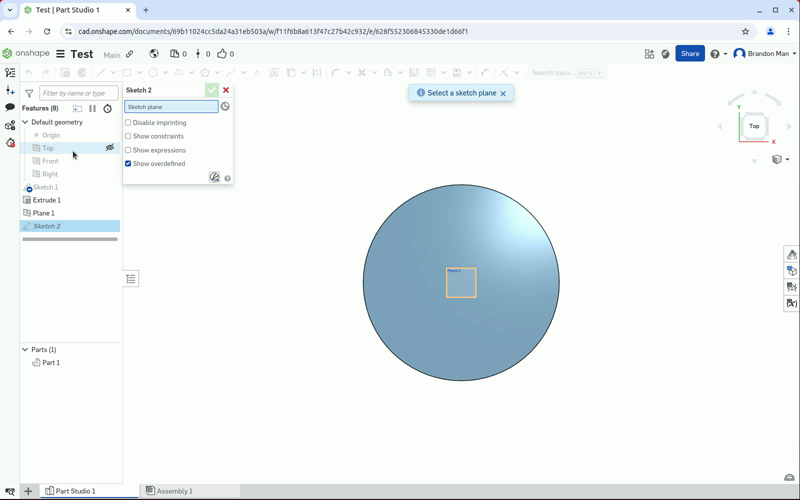
mouse_move(73, 215)
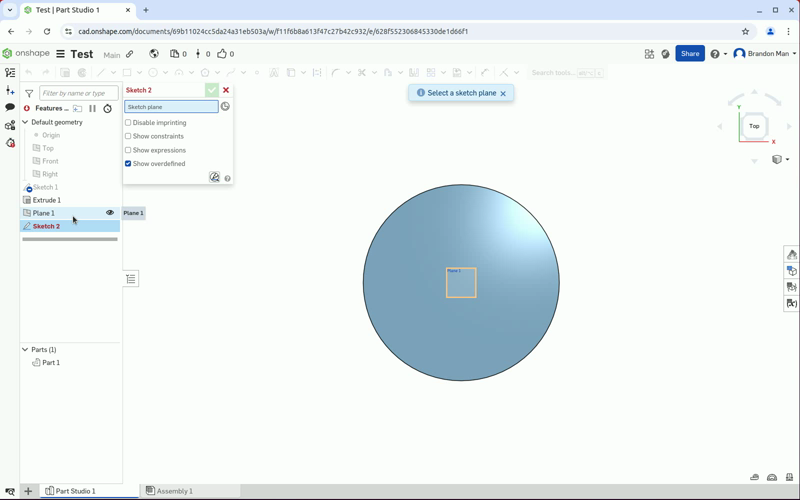
click(73, 215)
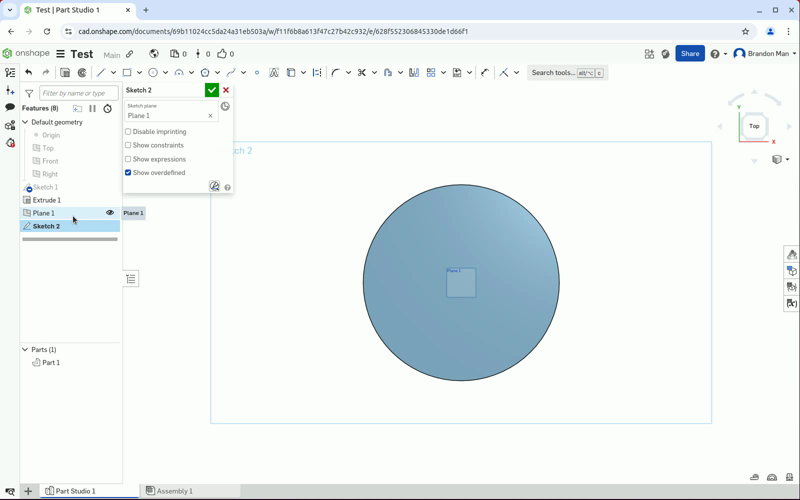
mouse_move(73, 352)
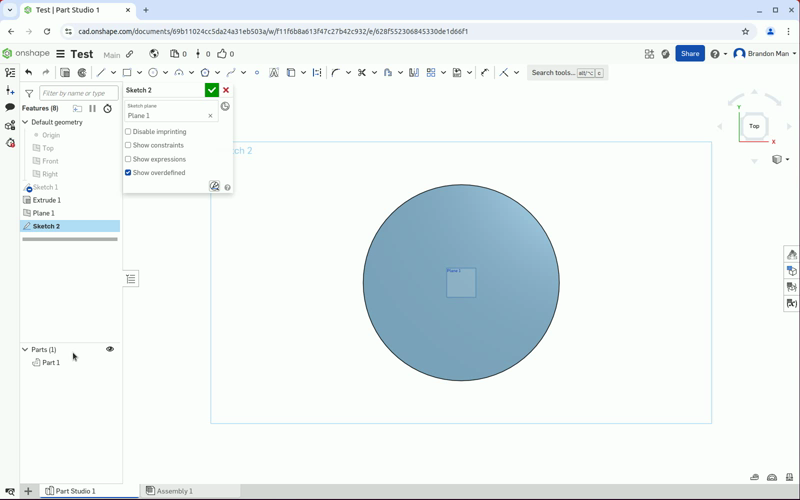
key(y)
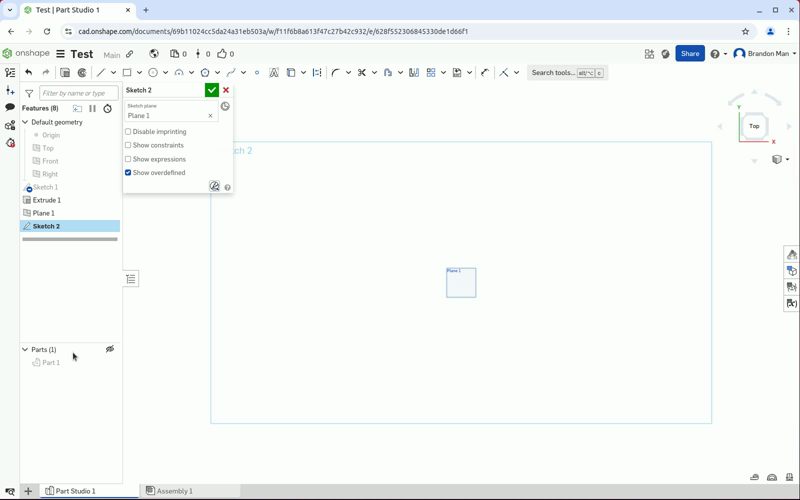
key(l)
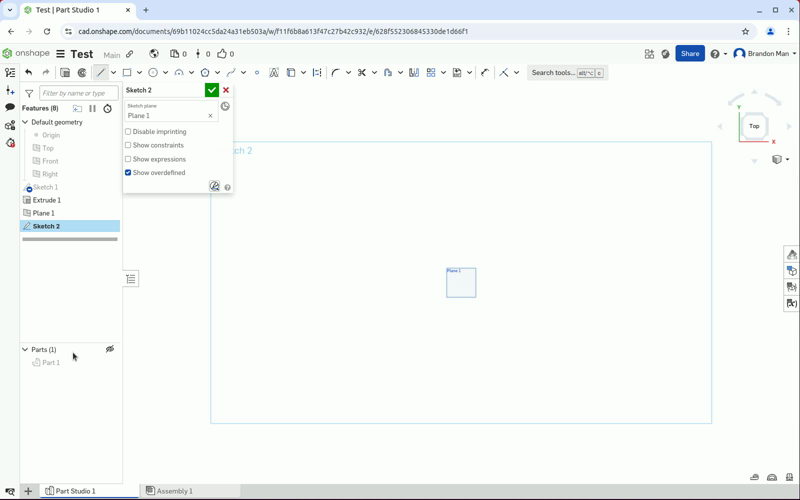
key_down(shift)
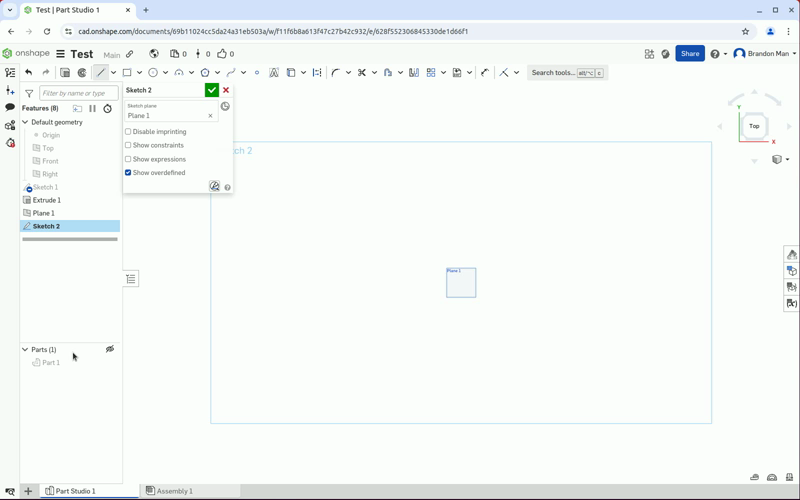
mouse_move(401, 304)
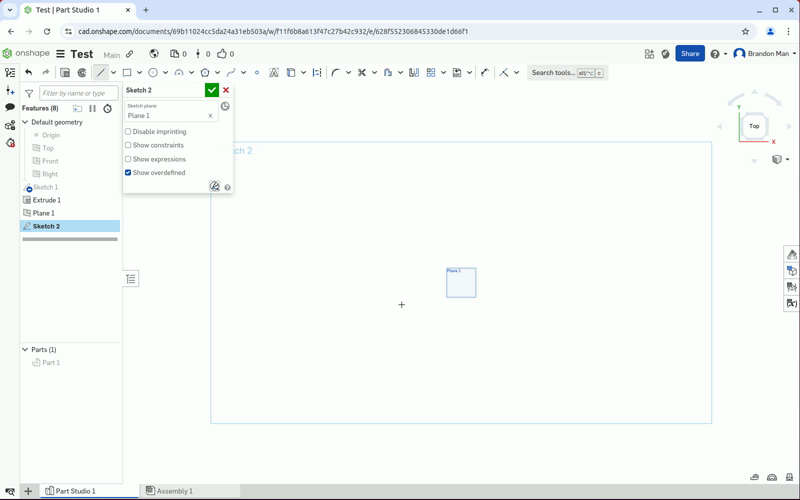
click(401, 304)
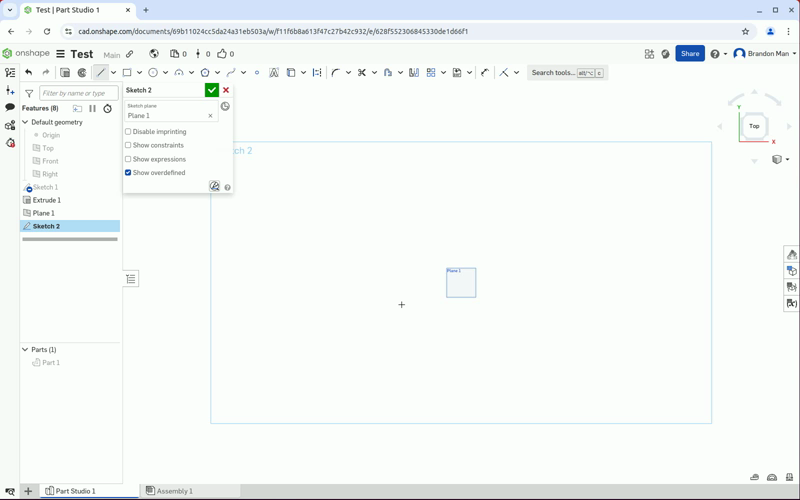
key_up(shift)
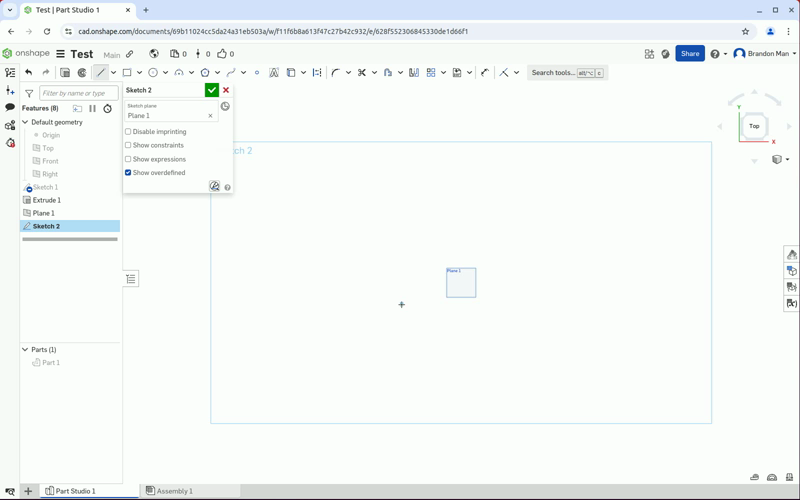
key_down(shift)
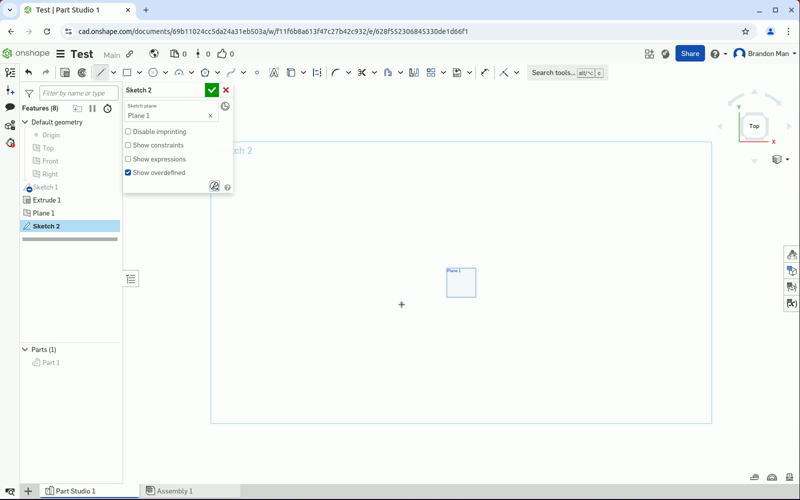
mouse_move(431, 304)
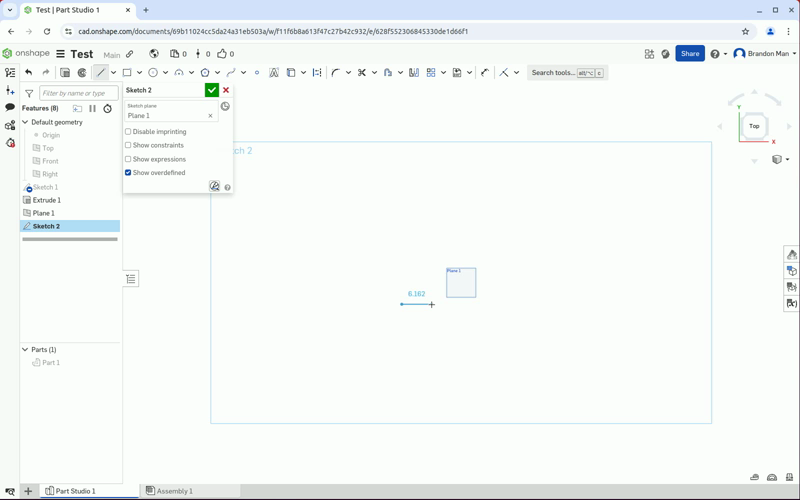
mouse_move(440, 341)
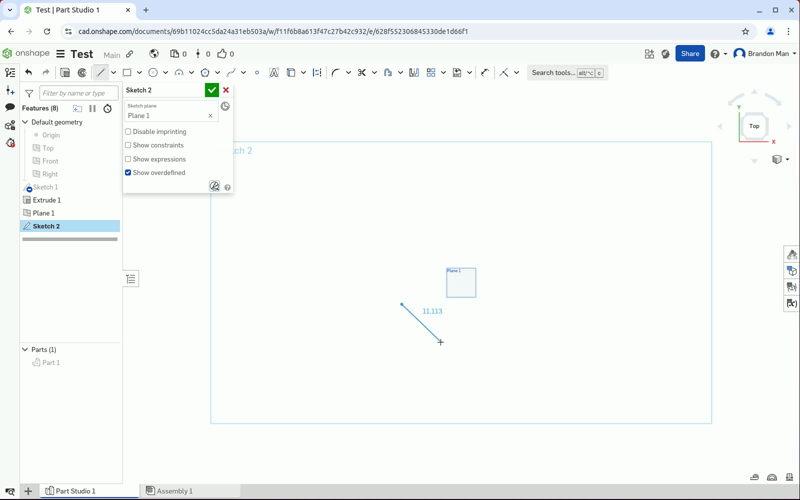
click(440, 341)
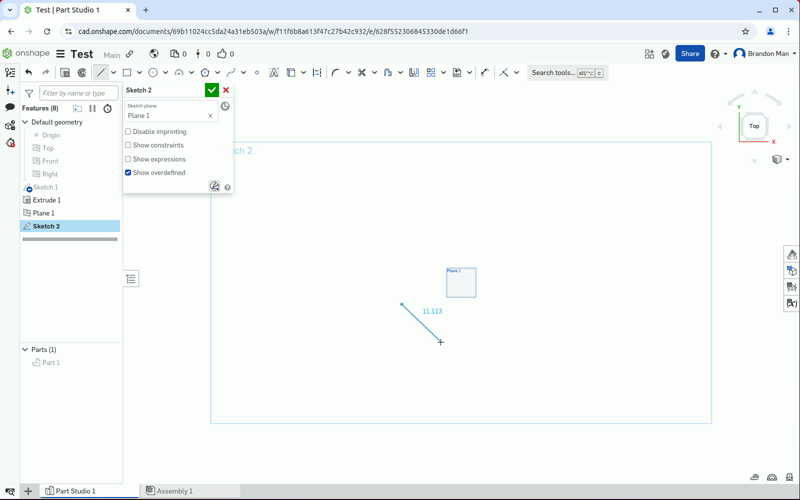
key_up(shift)
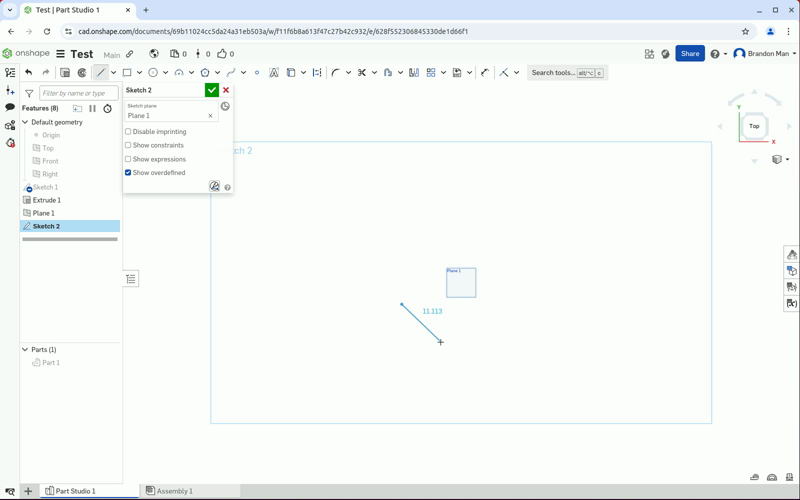
key_down(shift)
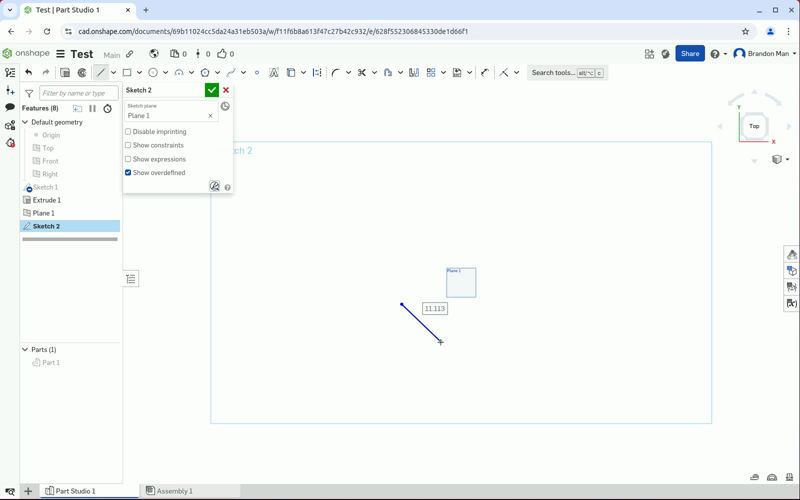
mouse_move(470, 341)
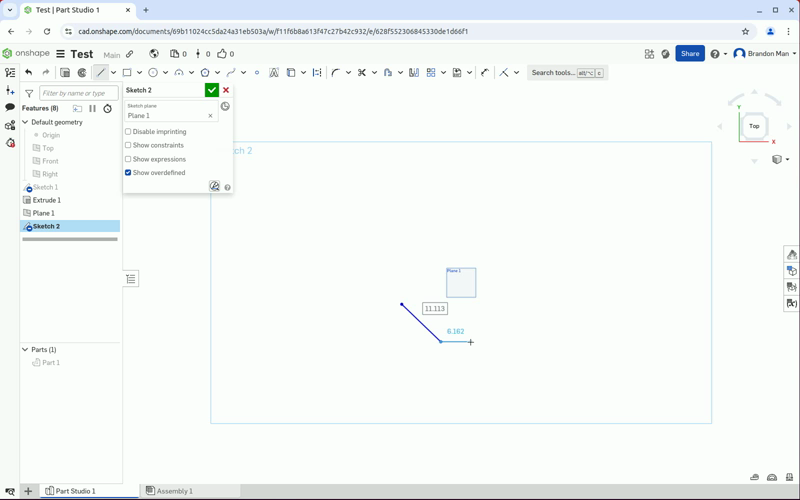
mouse_move(493, 334)
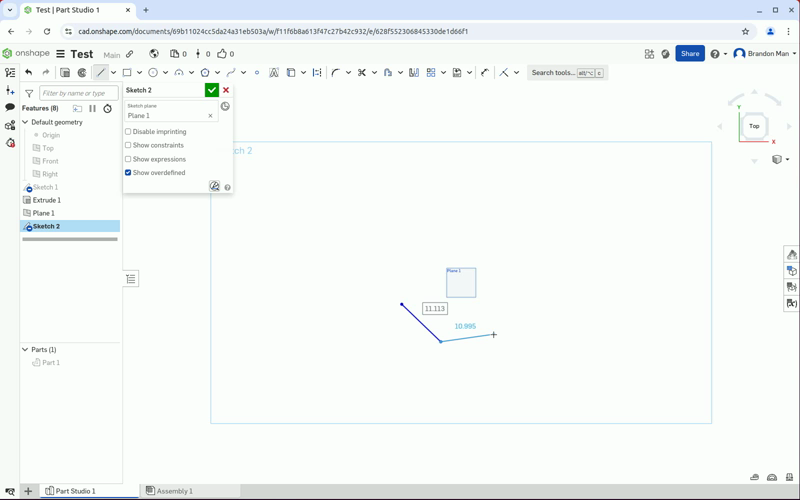
click(493, 334)
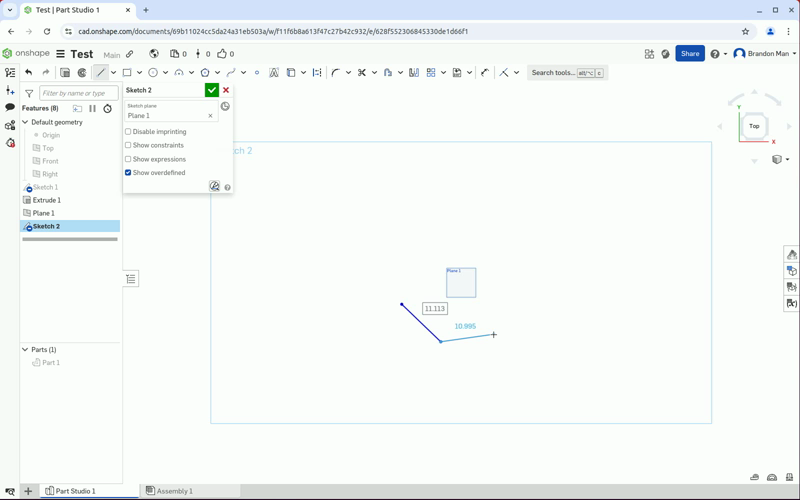
key_up(shift)
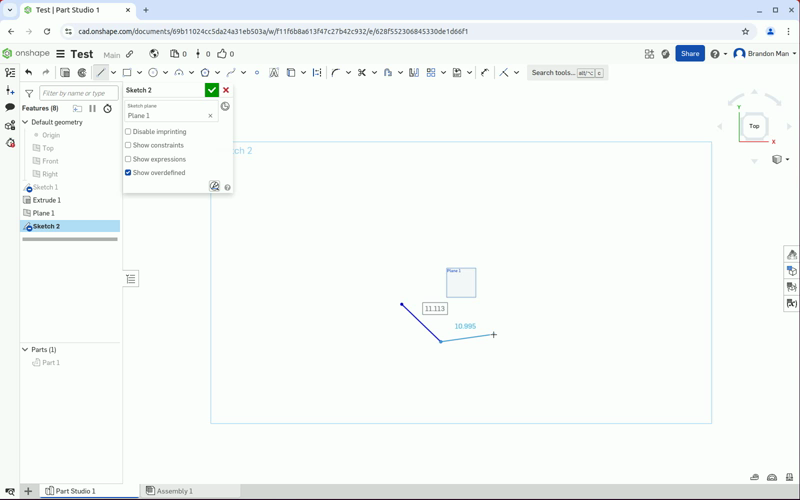
key_down(shift)
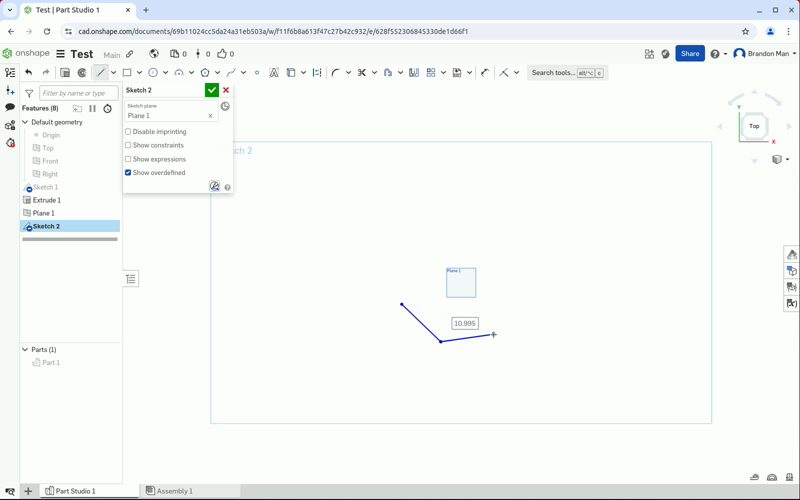
mouse_move(523, 334)
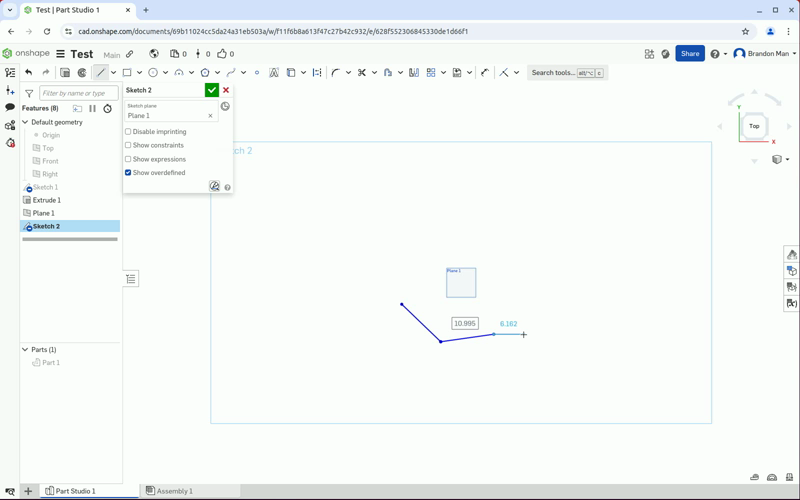
mouse_move(521, 288)
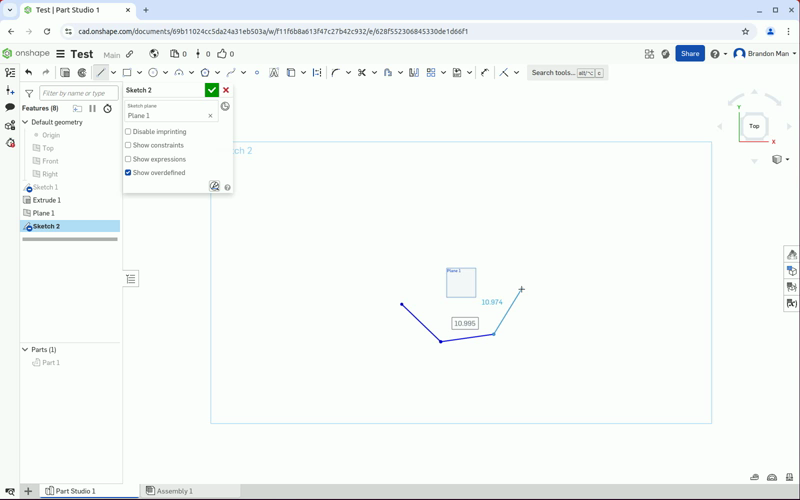
click(521, 288)
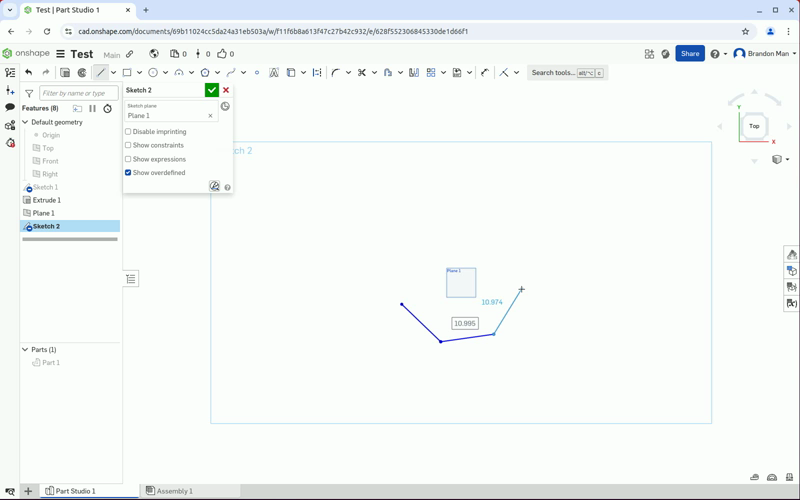
key_up(shift)
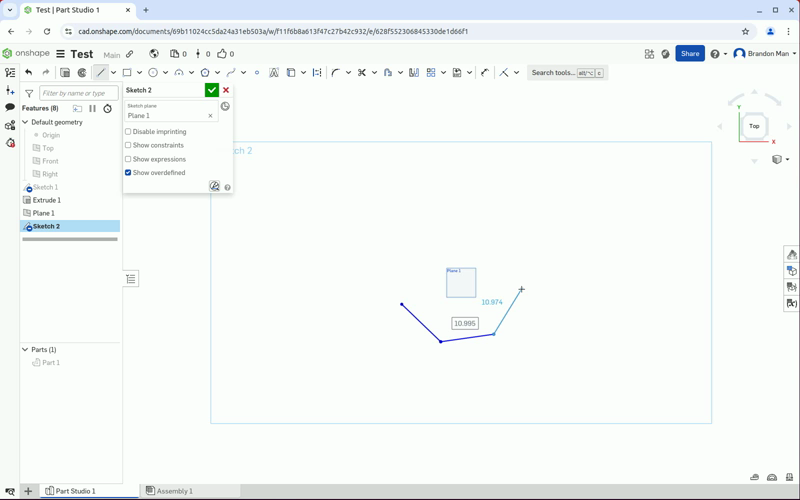
key_down(shift)
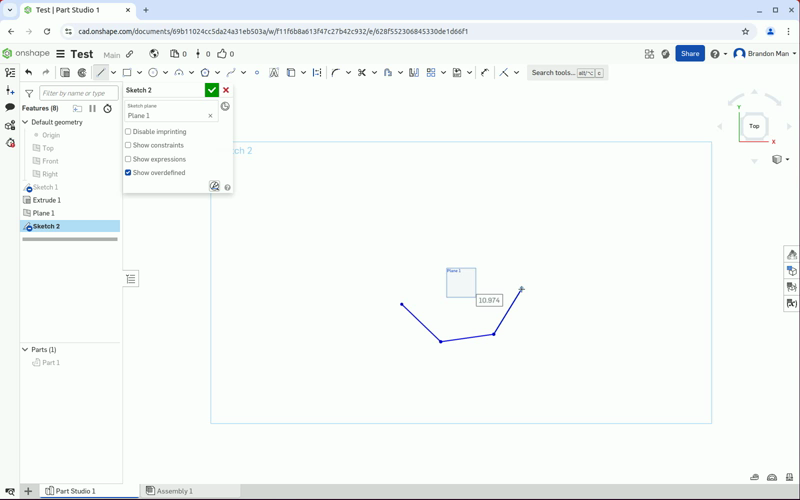
mouse_move(551, 288)
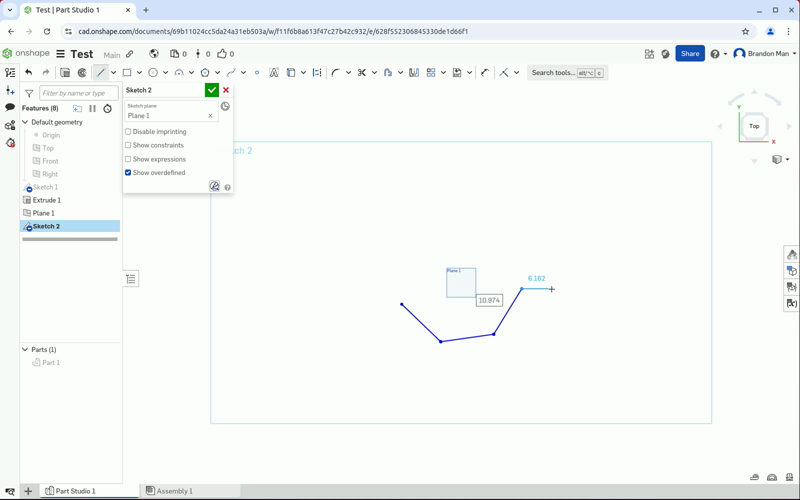
mouse_move(502, 238)
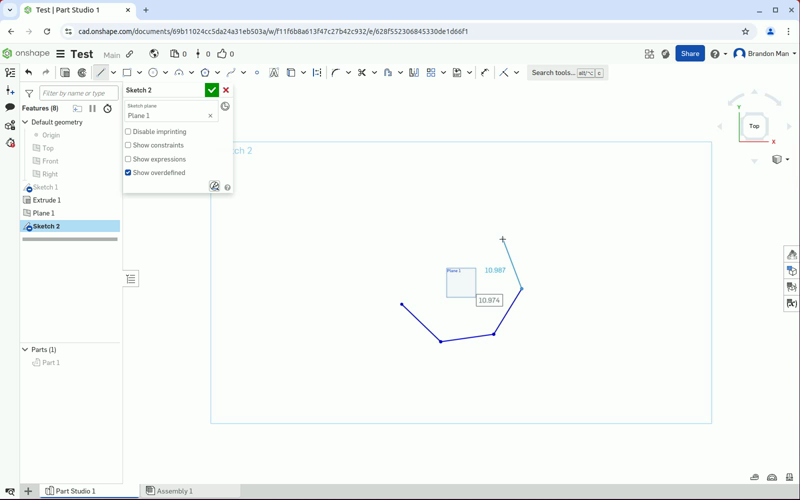
click(502, 238)
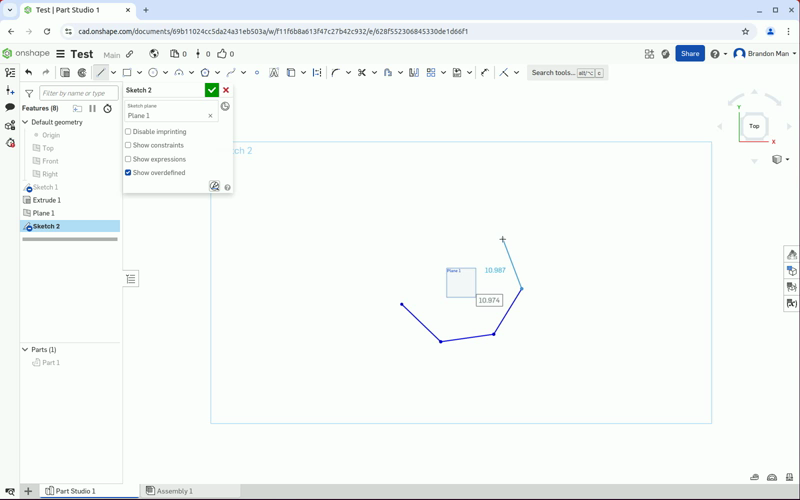
key_up(shift)
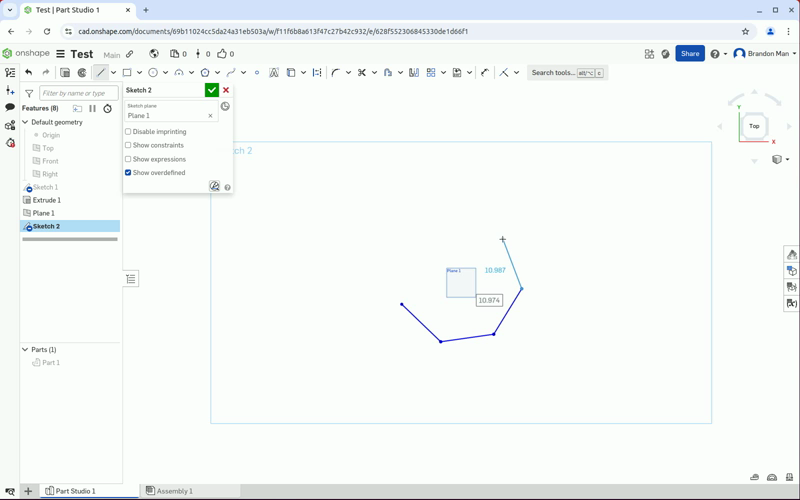
key_down(shift)
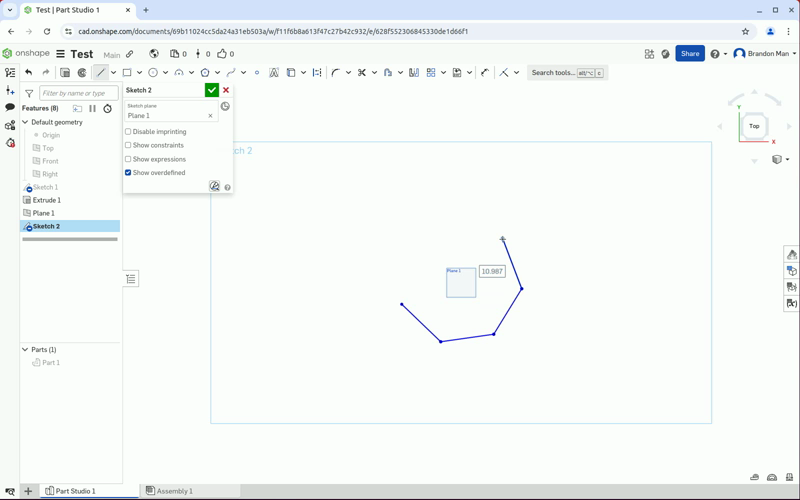
mouse_move(532, 238)
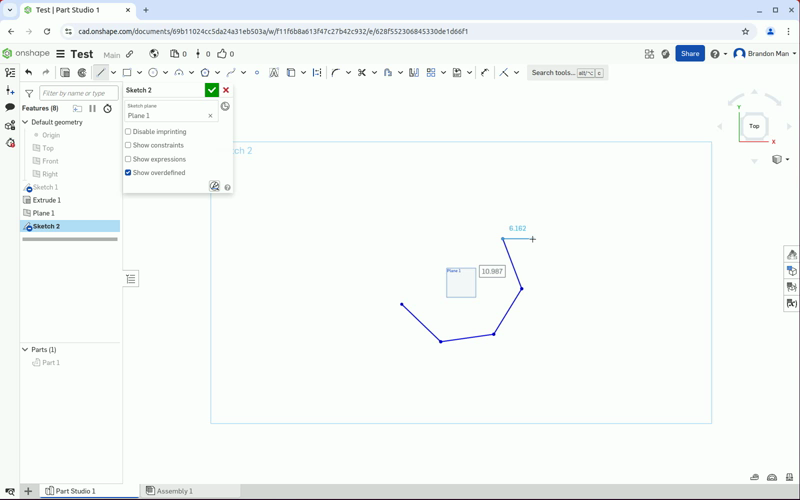
mouse_move(452, 221)
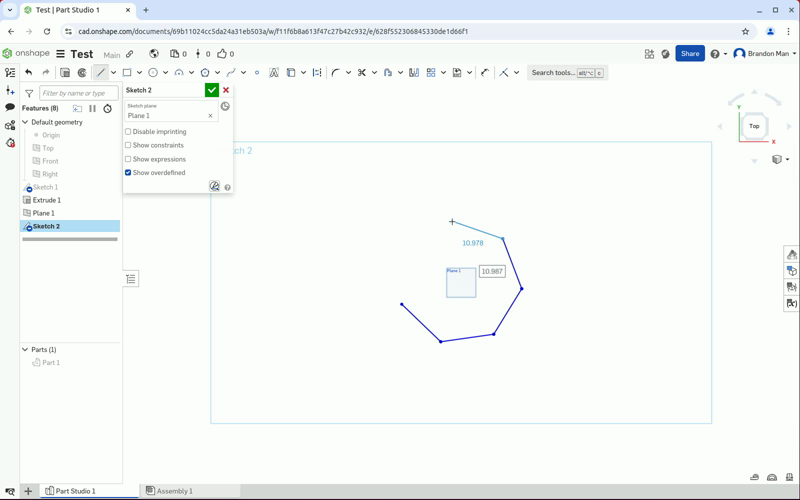
click(452, 221)
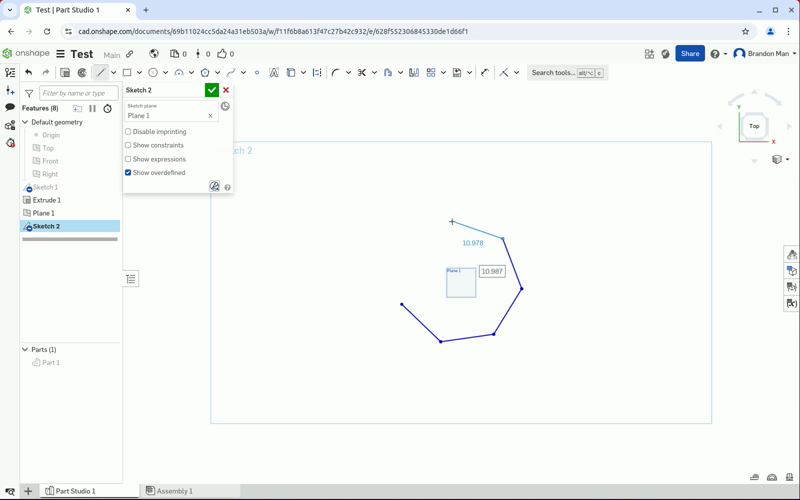
key_up(shift)
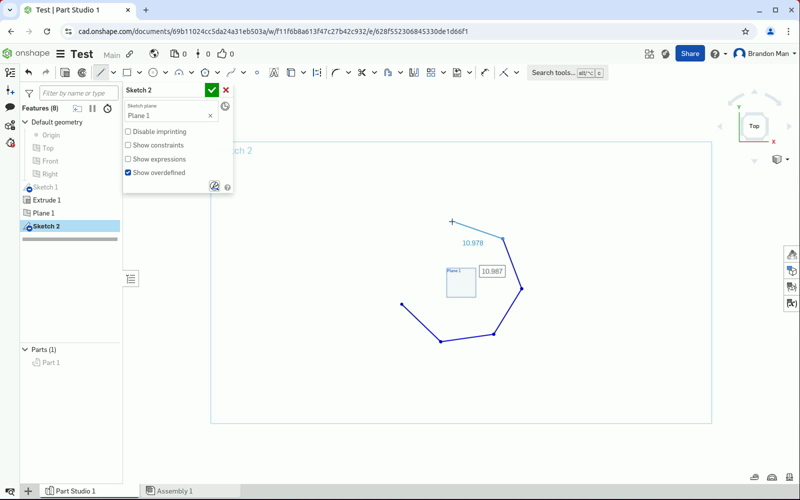
key_down(shift)
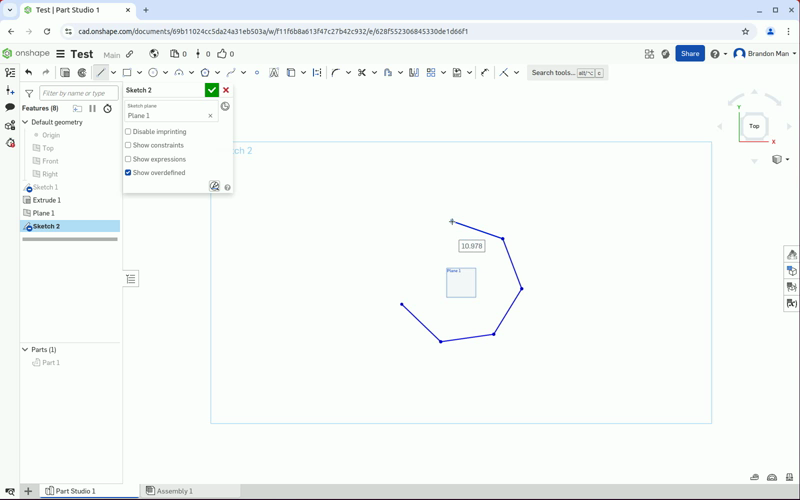
mouse_move(482, 221)
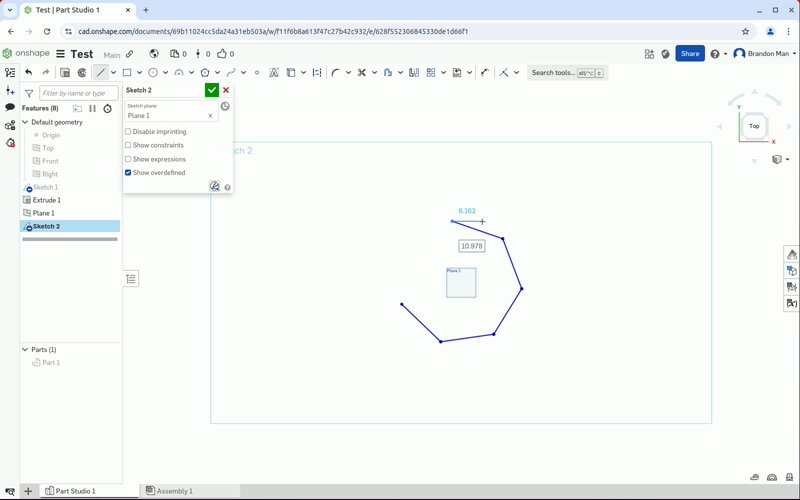
mouse_move(407, 251)
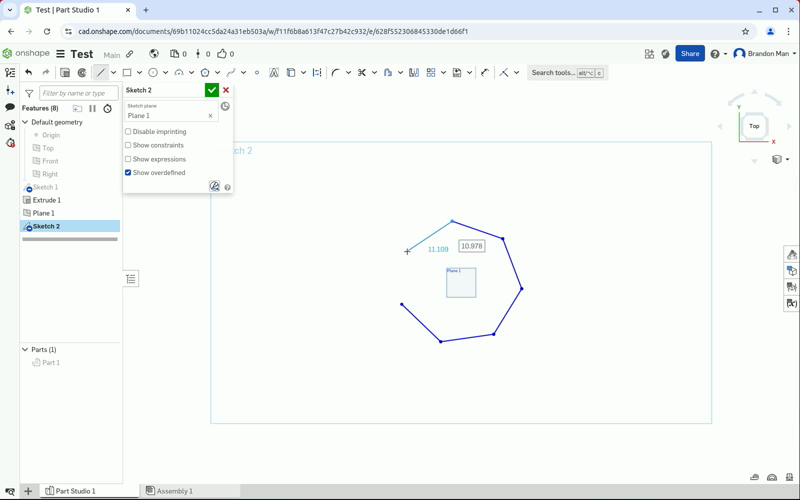
click(407, 251)
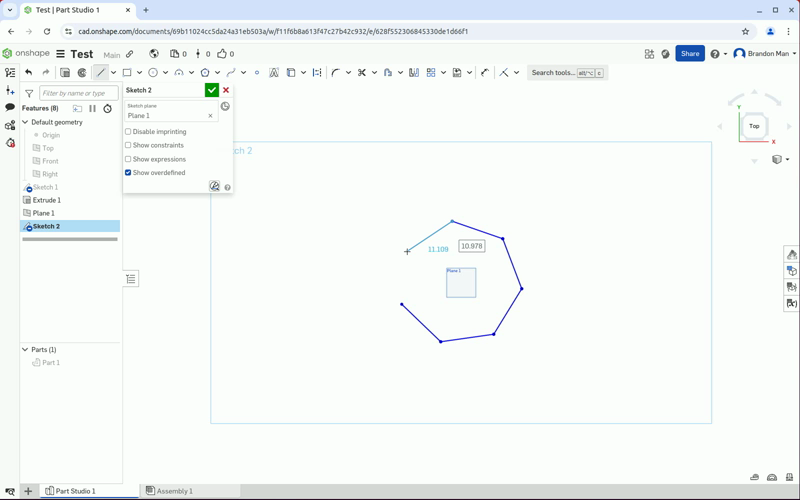
key_up(shift)
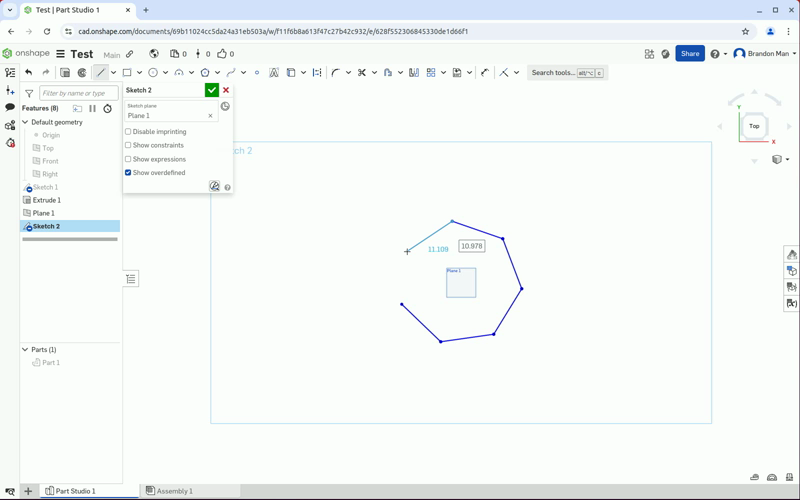
mouse_move(437, 251)
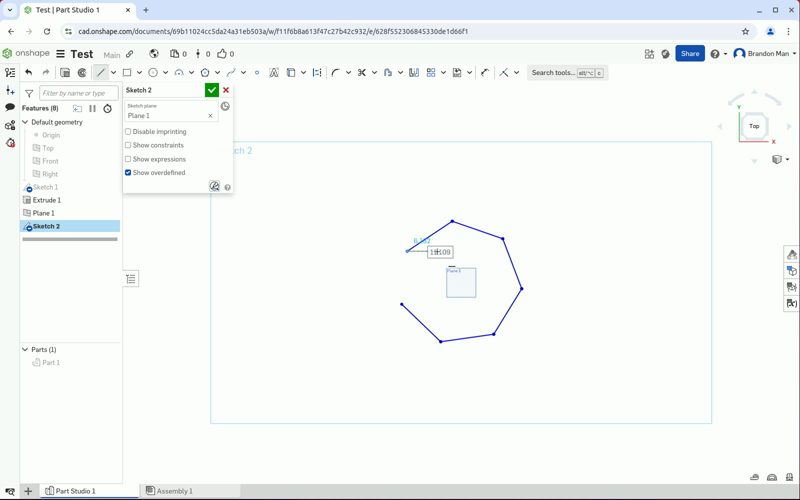
key_down(shift)
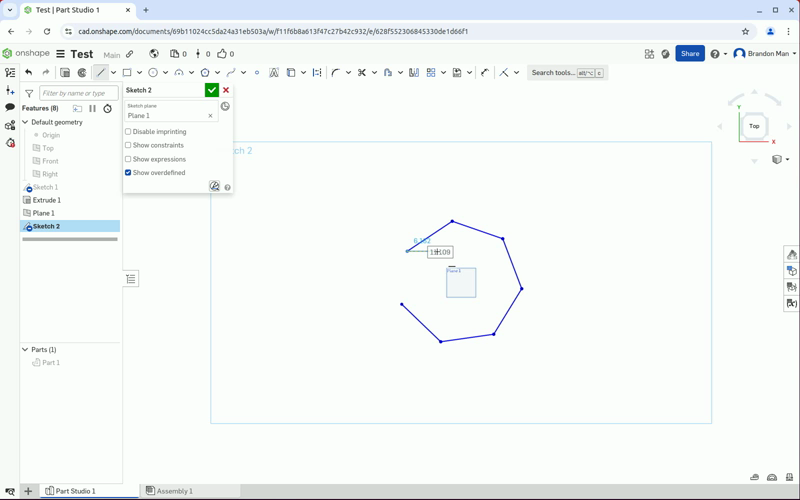
mouse_move(401, 304)
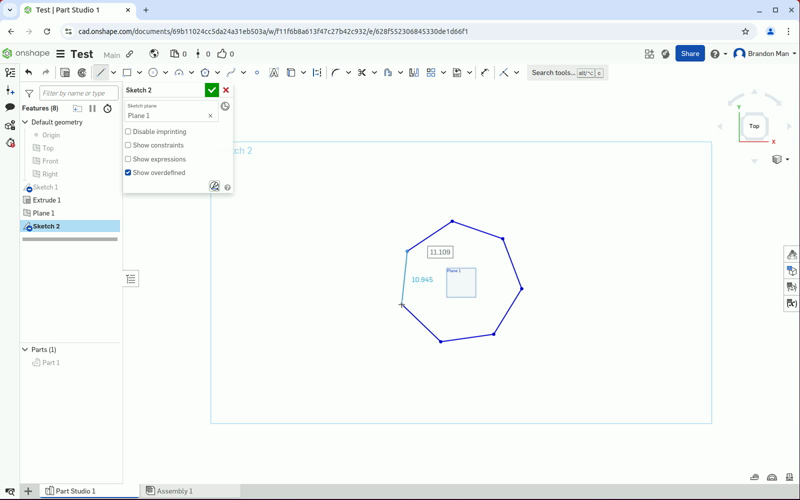
key_up(shift)
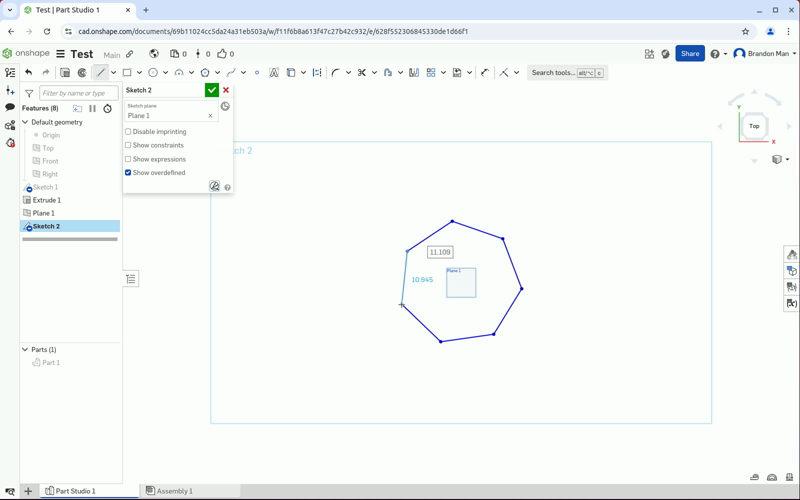
click(401, 304)
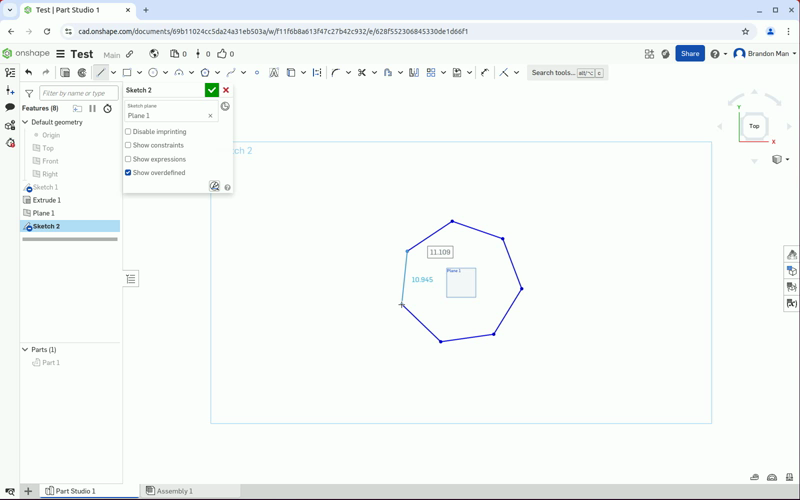
key(esc)
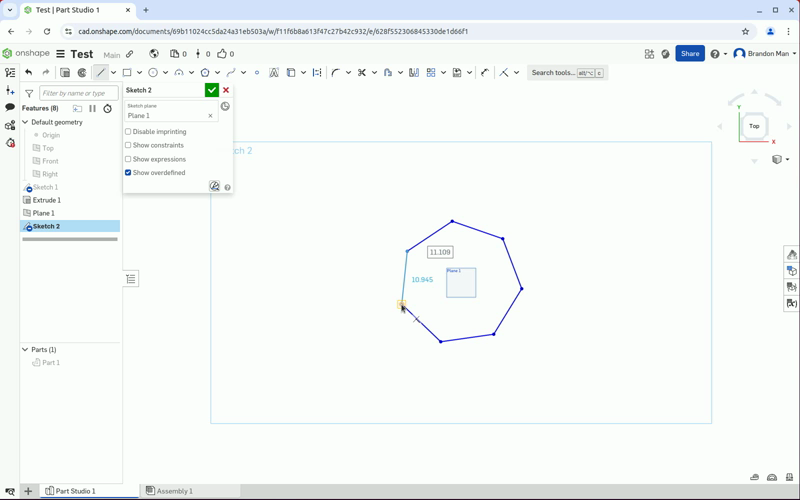
mouse_move(460, 232)
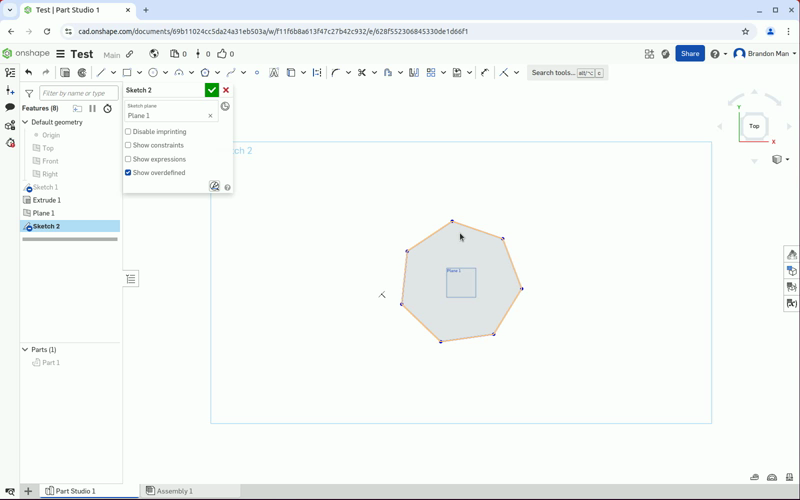
click(460, 232)
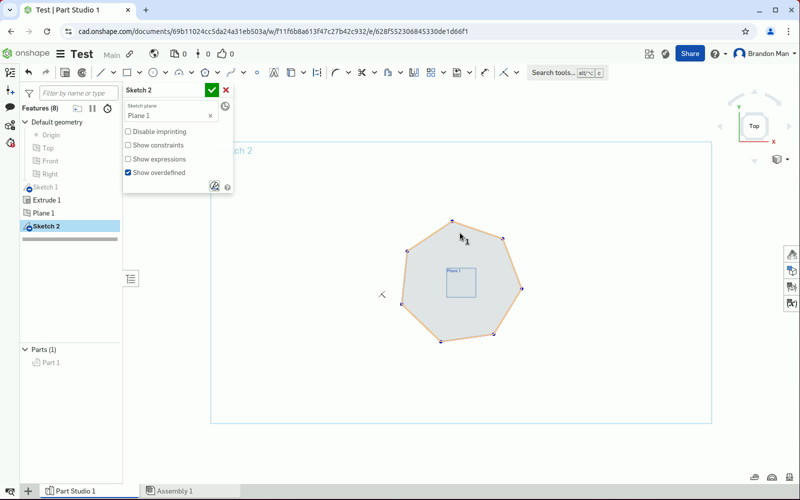
mouse_move(73, 352)
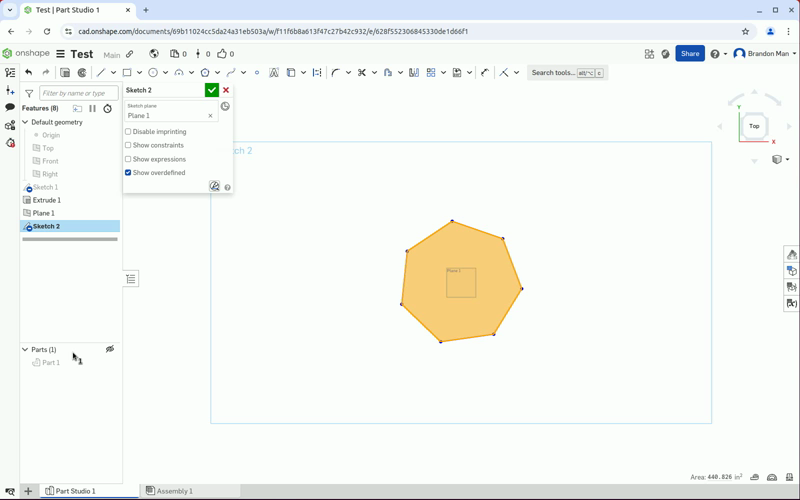
key(shift+y)
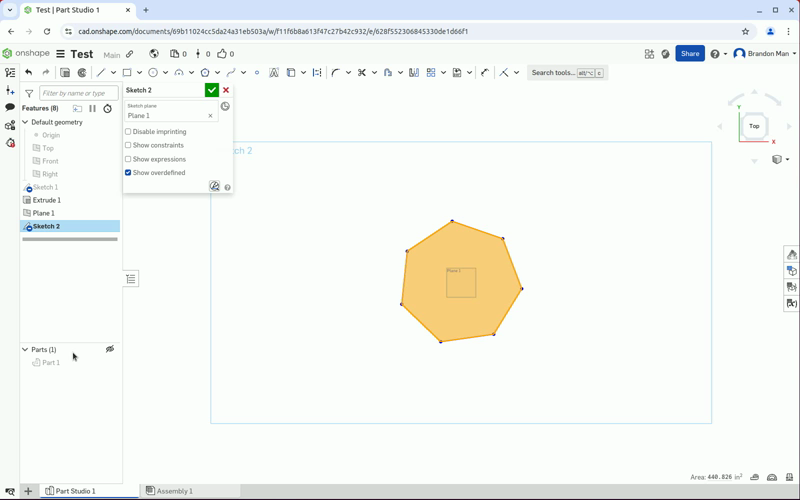
key(shift+e)
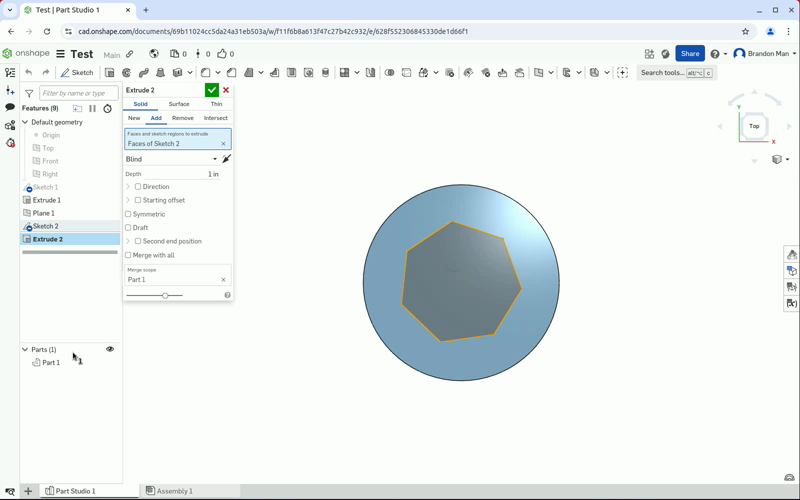
mouse_move(143, 106)
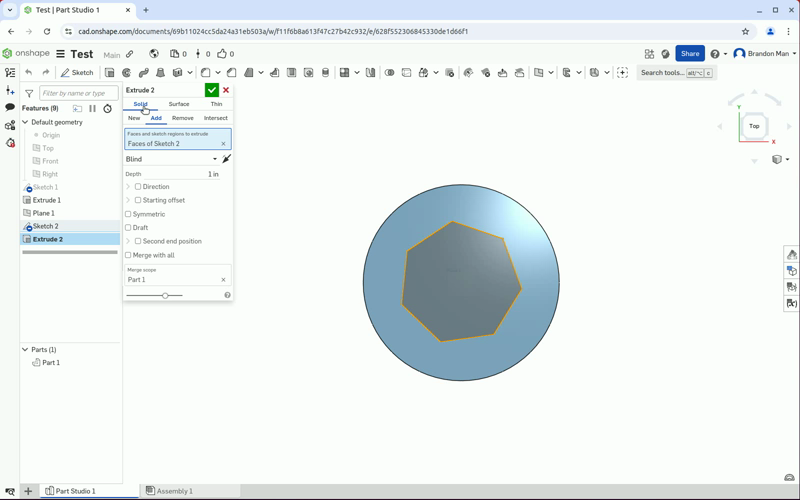
click(143, 106)
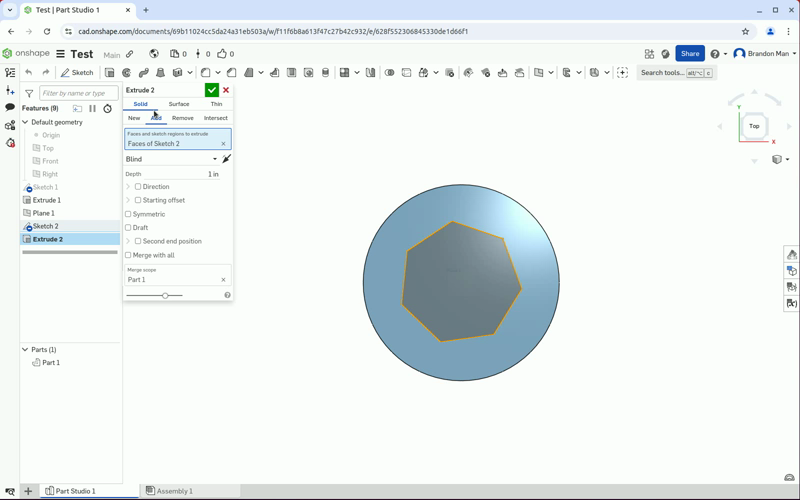
mouse_move(186, 120)
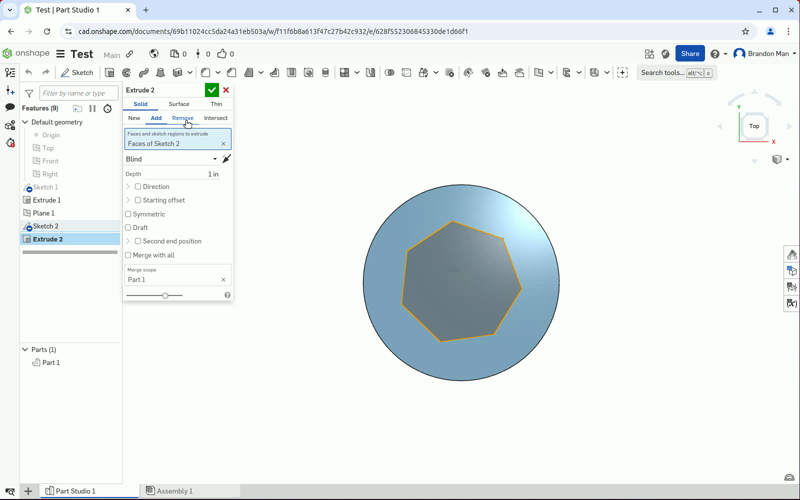
click(186, 120)
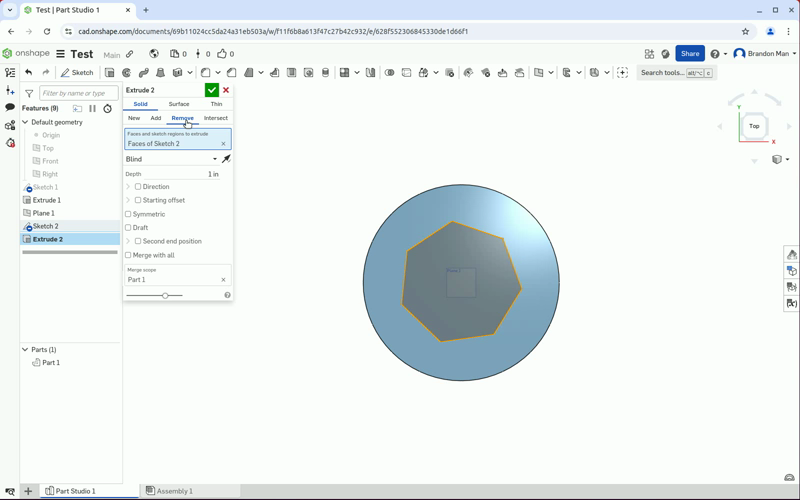
key(tab, 4)
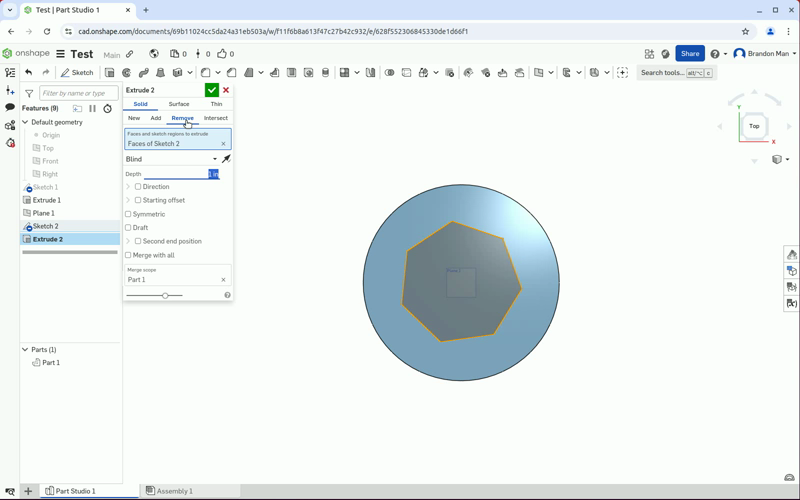
text(19.257)
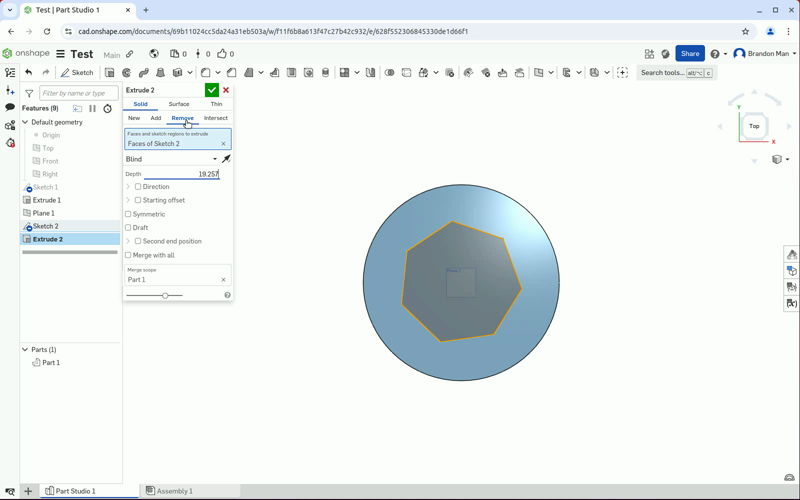
key(tab, 6)
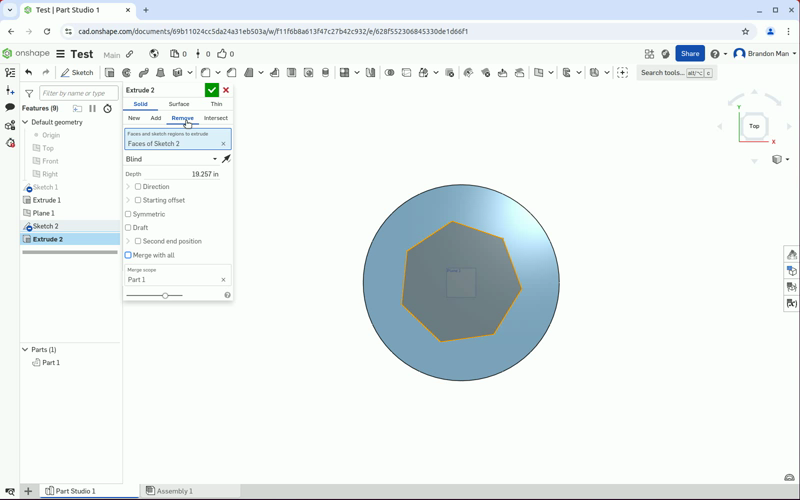
key(space)
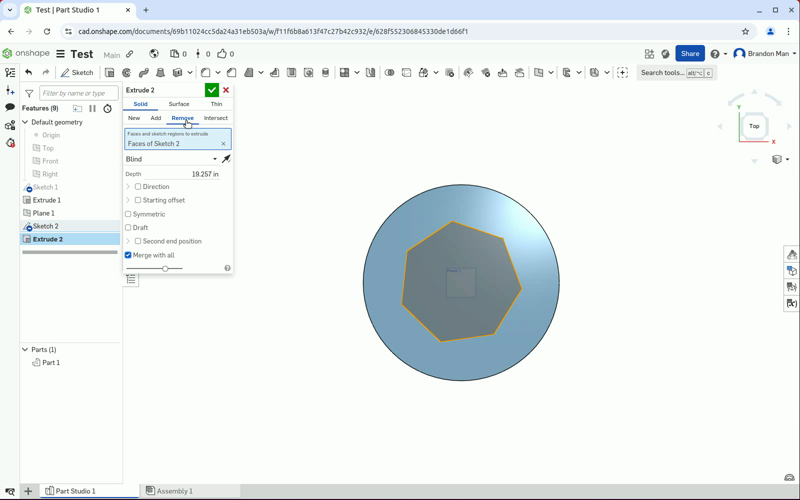
key(enter)
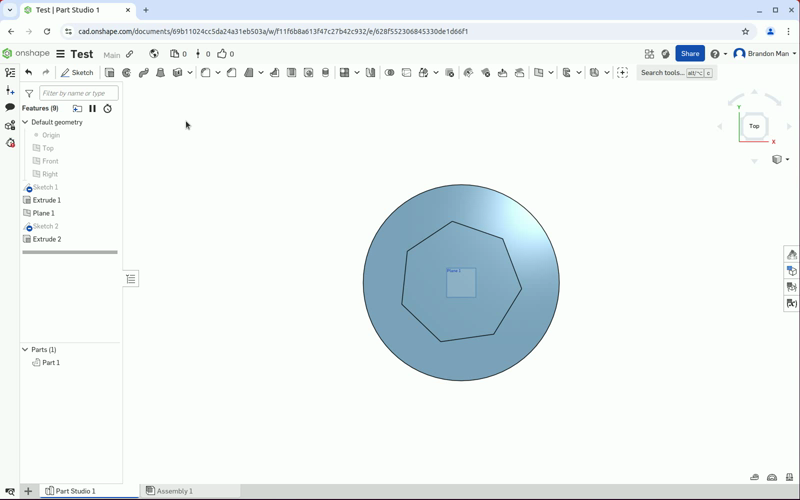
key(shift+h)
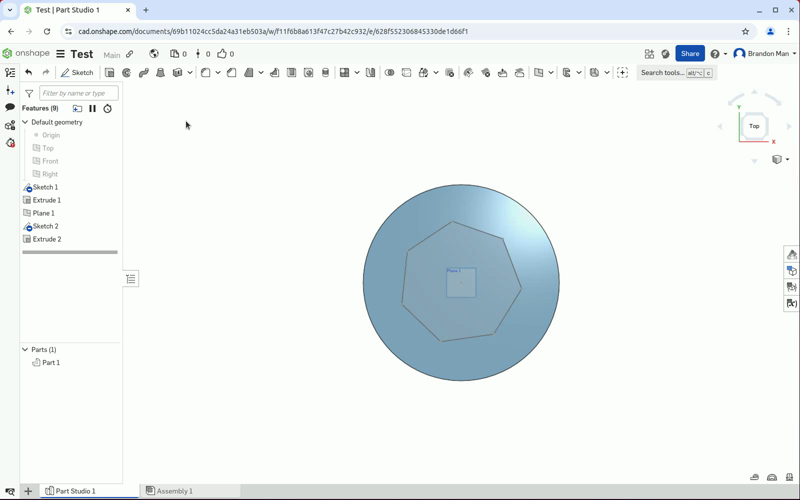
key(shift+h)
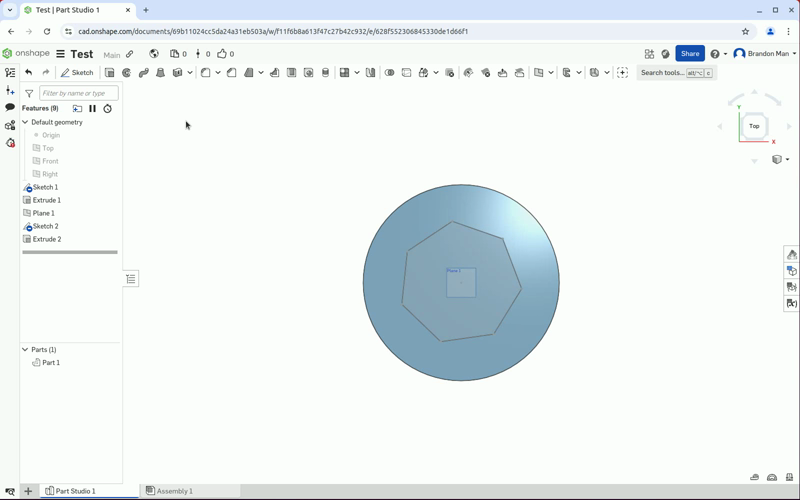
key(shift+7)
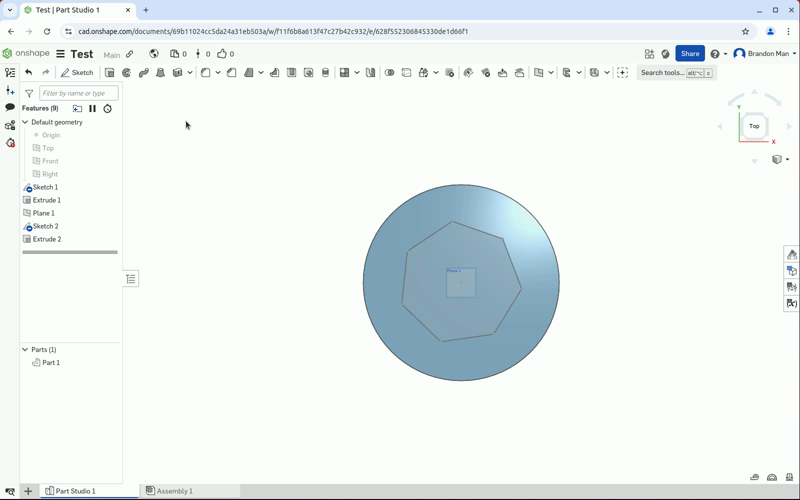
key(up, 3)
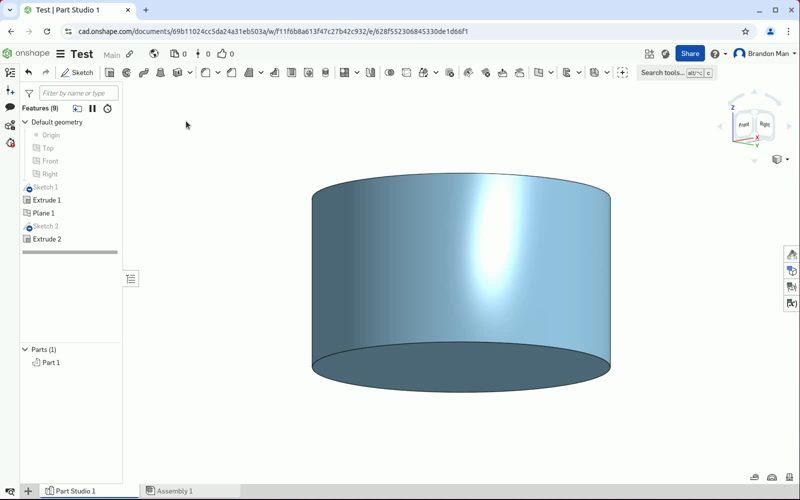
key(left, 3)
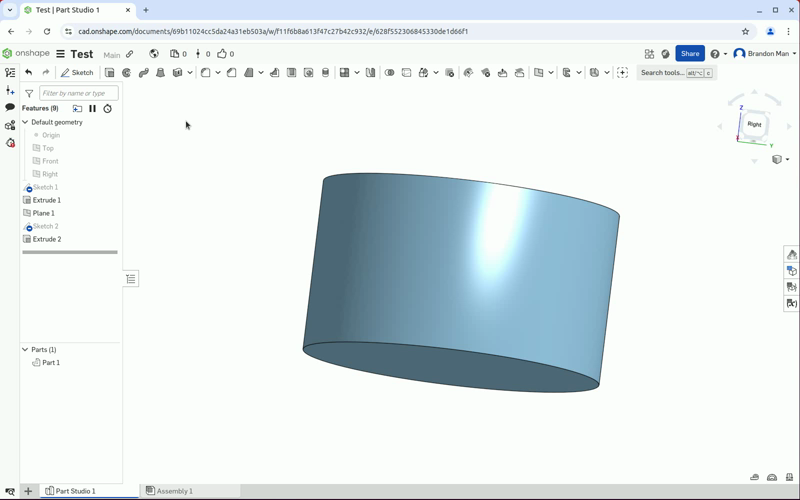
key(right, 3)
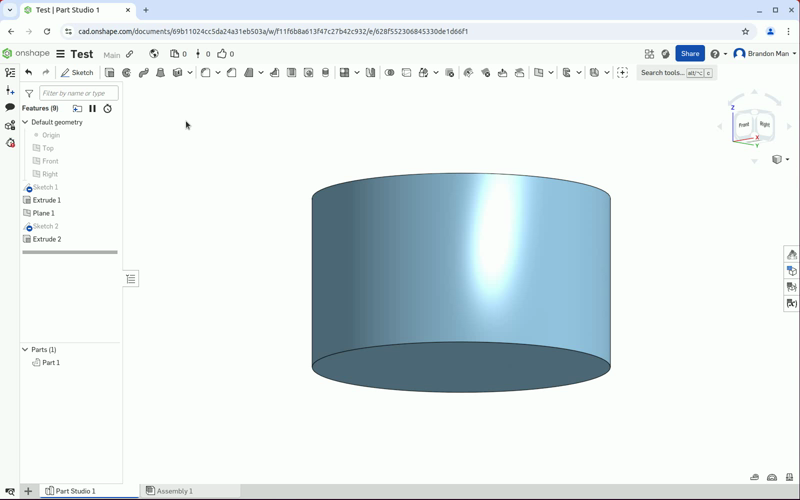
key(down, 3)
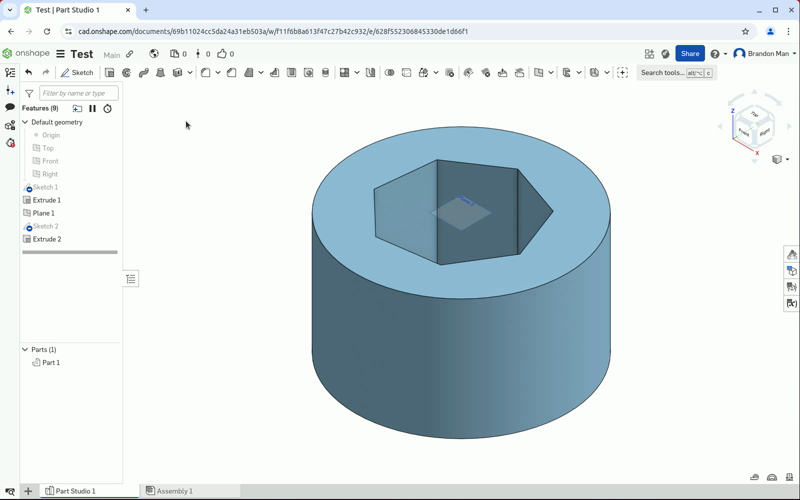
mouse_move(73, 189)
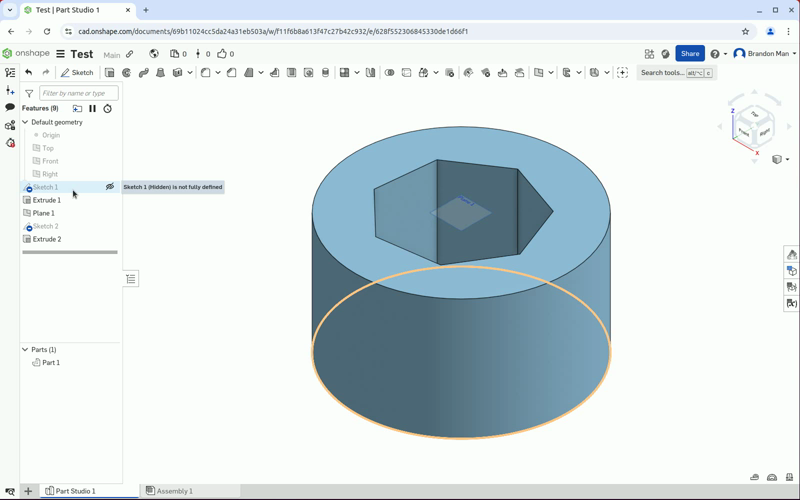
click(73, 189)